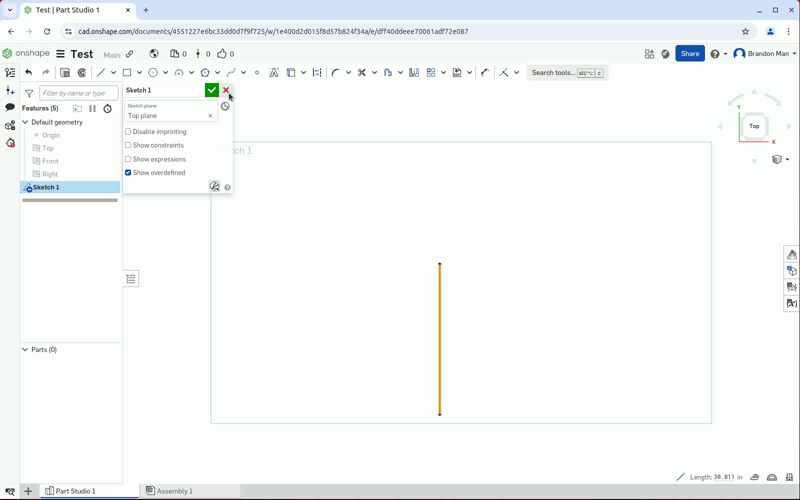
key(shift+h)
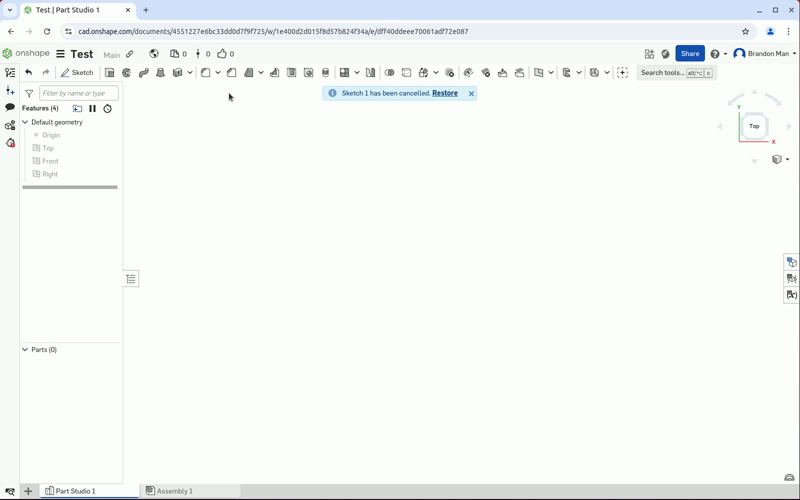
mouse_move(73, 352)
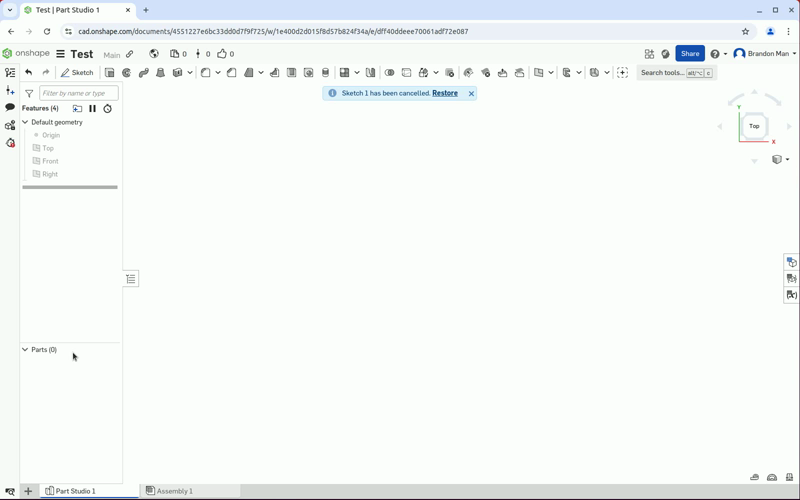
key(y)
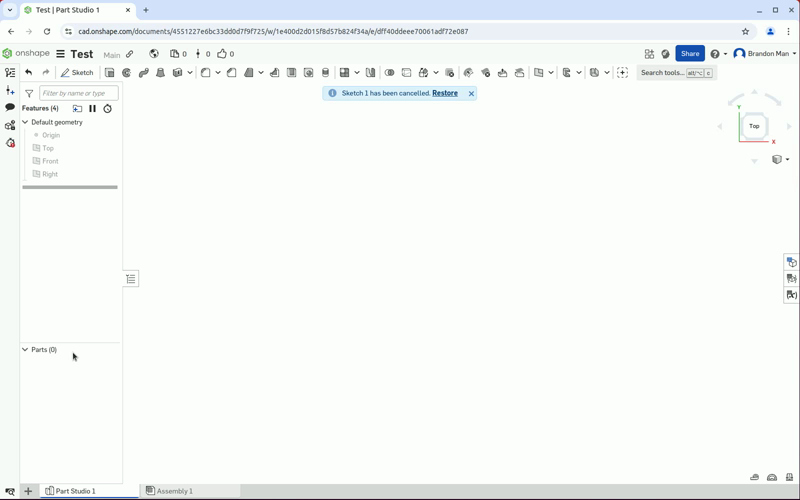
key(shift+p)
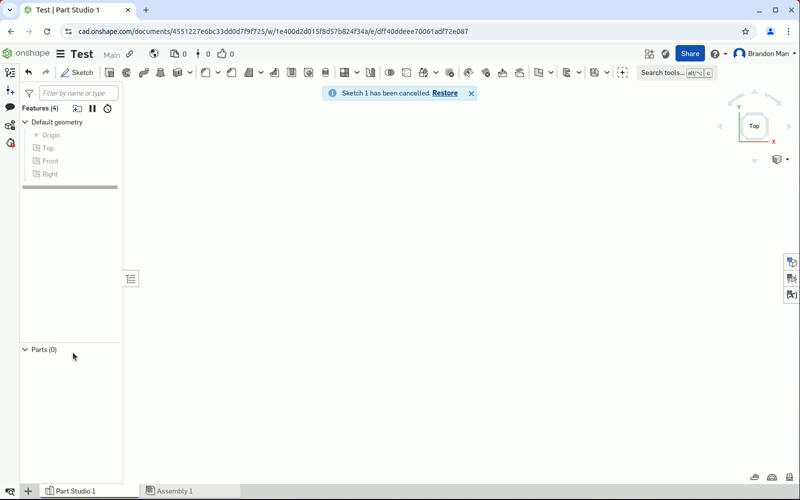
key(space)
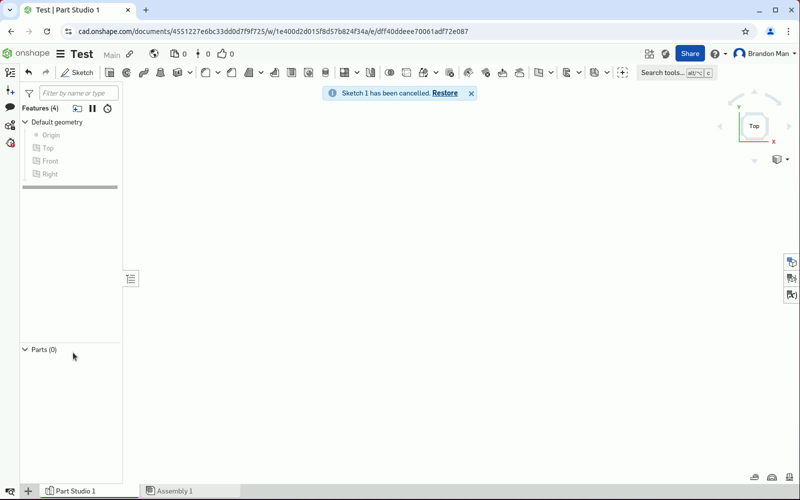
key_down(shift)
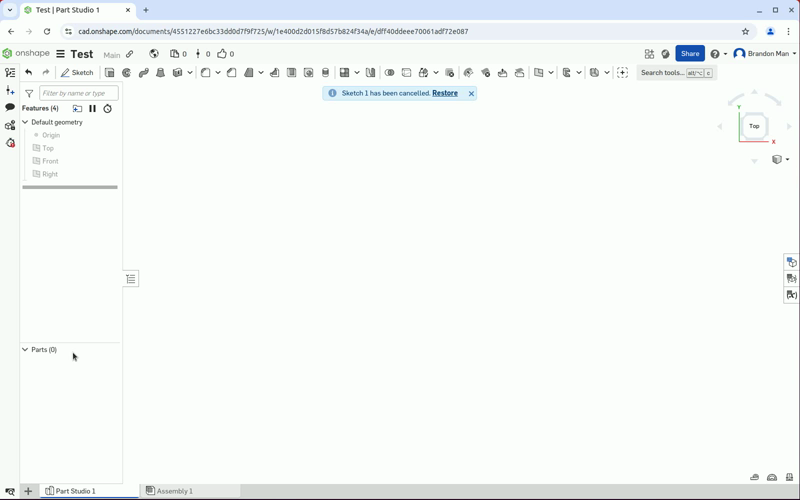
key(up)
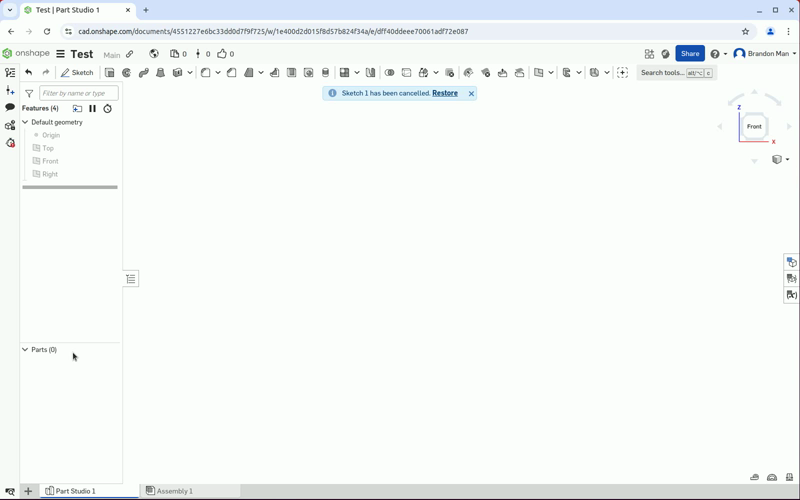
key_up(shift)
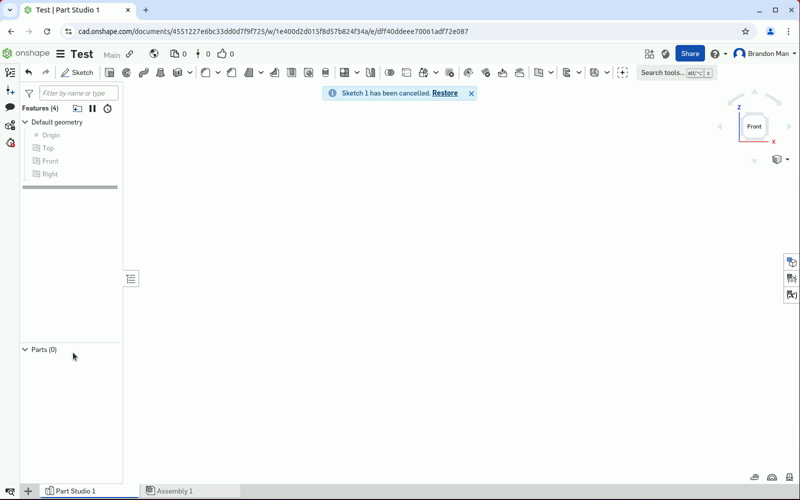
mouse_move(73, 352)
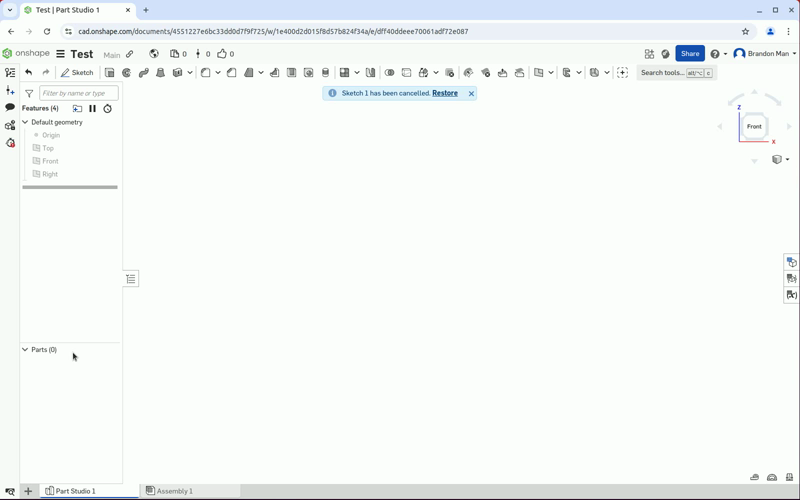
key(shift+y)
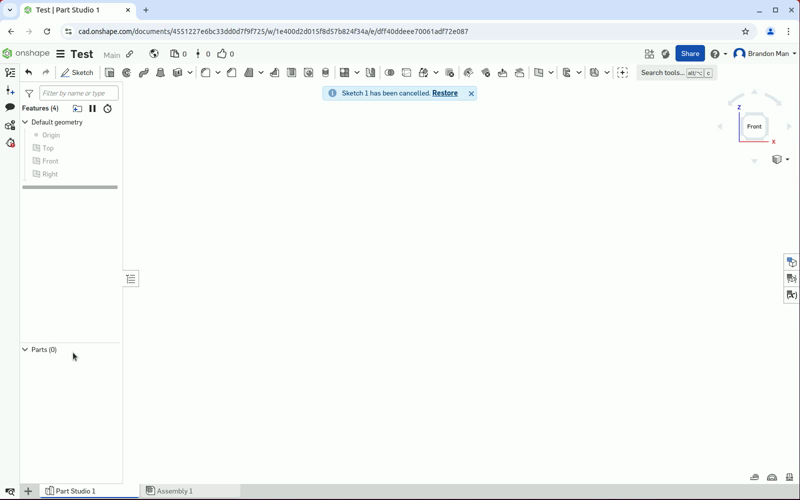
key(shift+s)
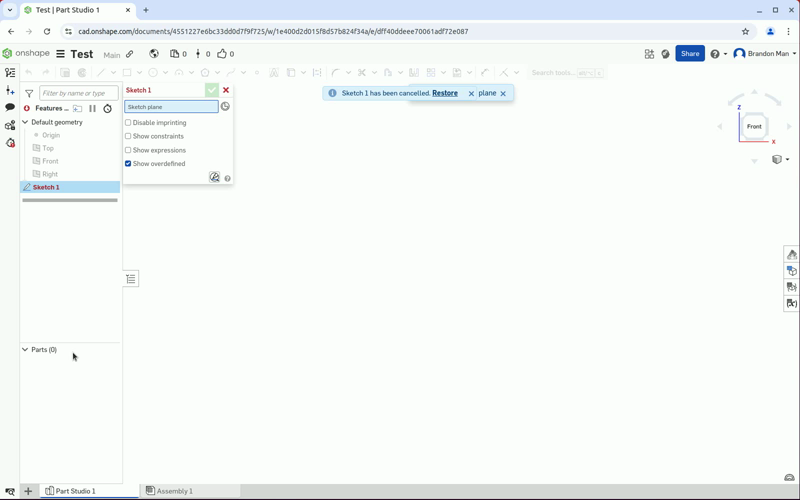
mouse_move(73, 163)
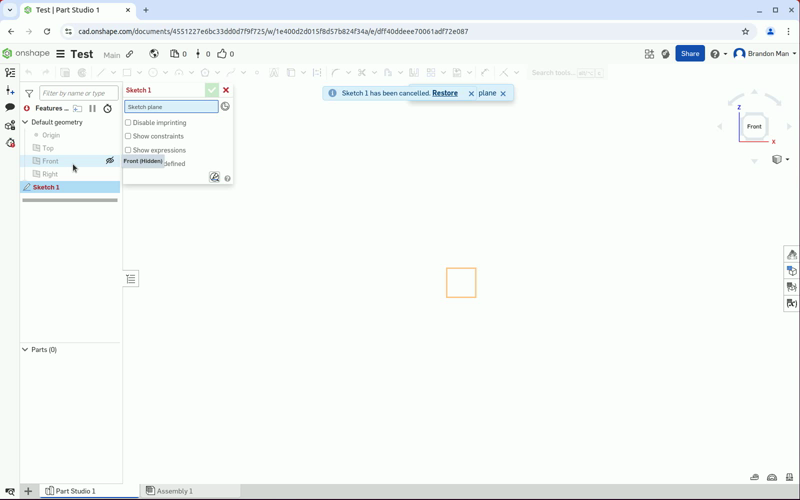
click(73, 163)
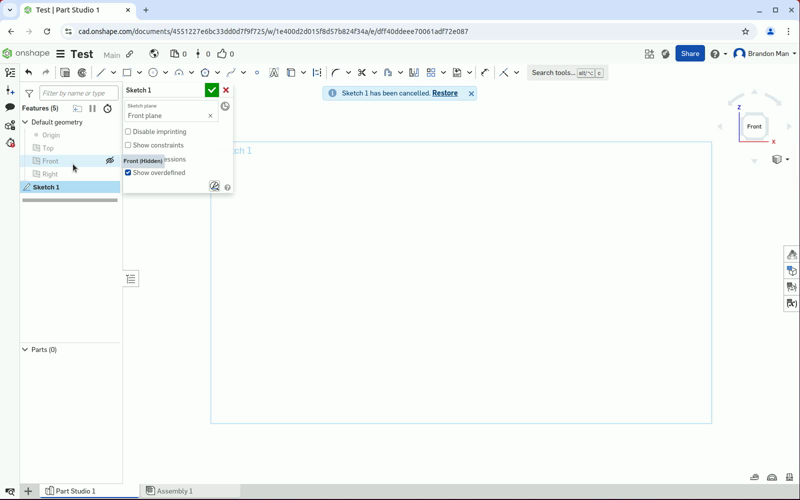
mouse_move(73, 352)
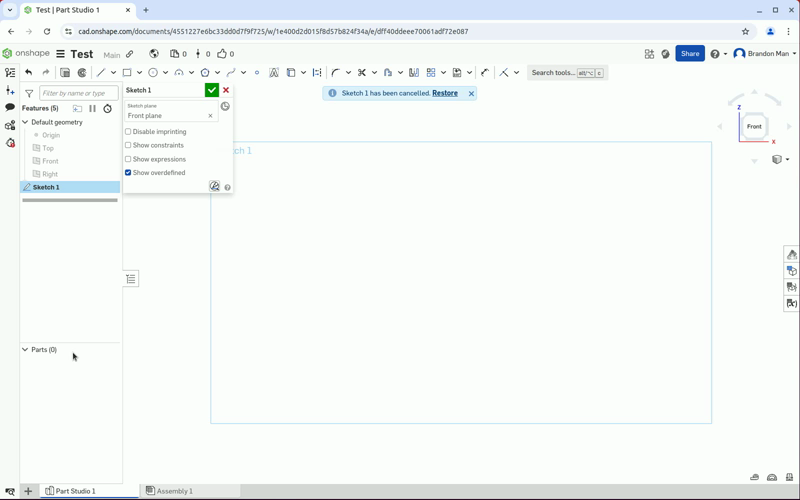
key(y)
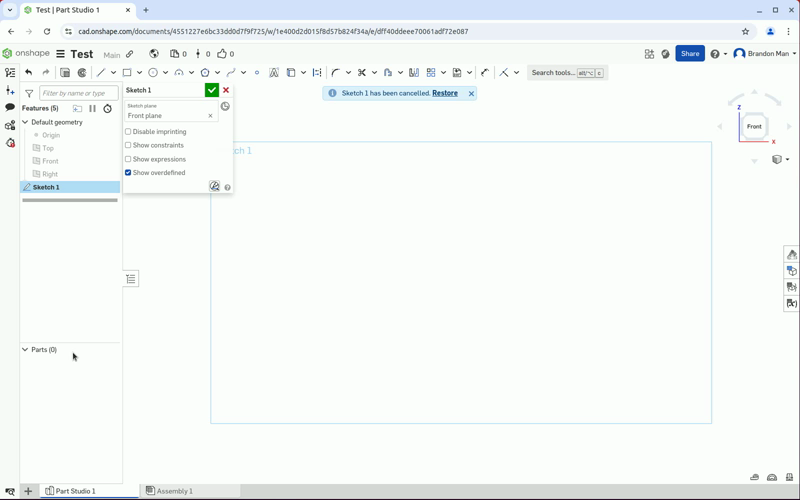
key(l)
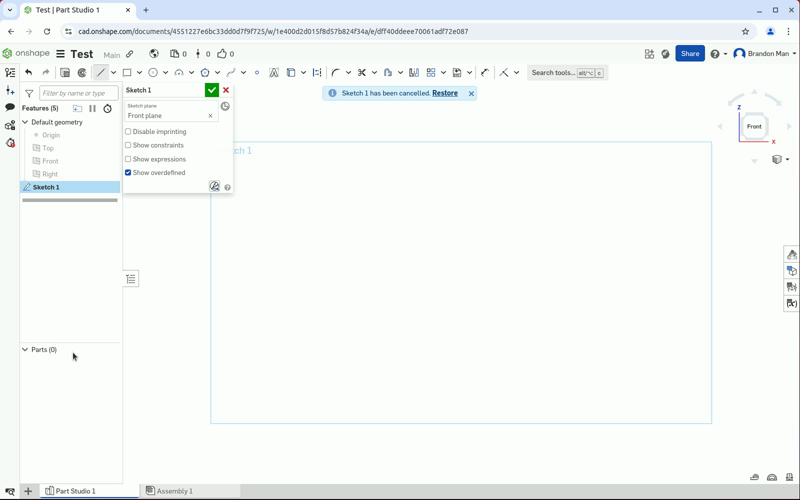
key_down(shift)
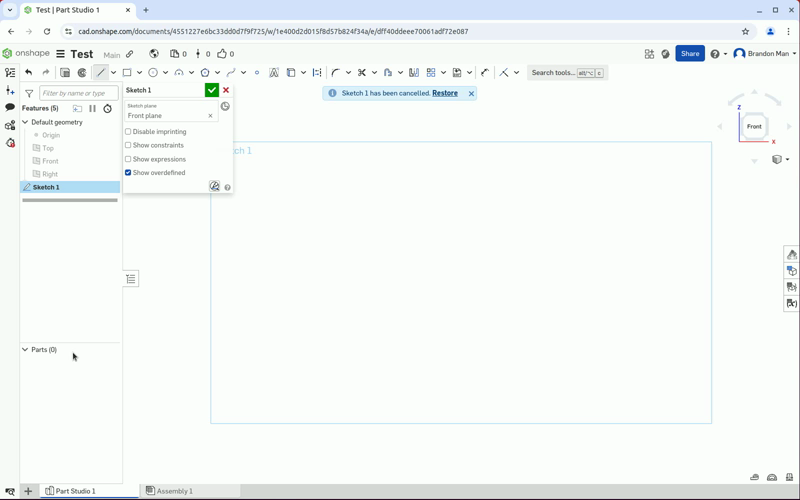
mouse_move(436, 297)
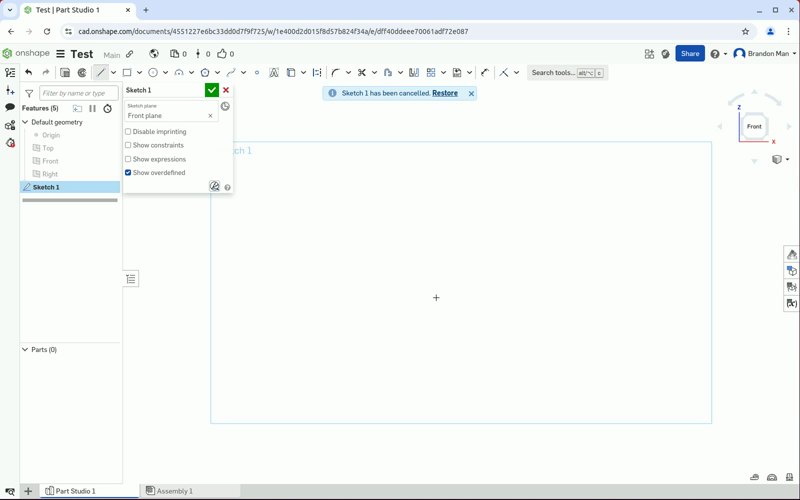
click(436, 297)
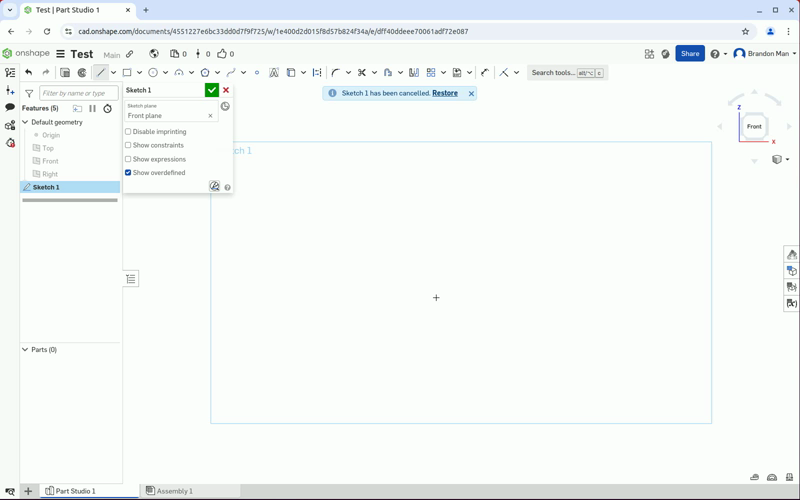
key_up(shift)
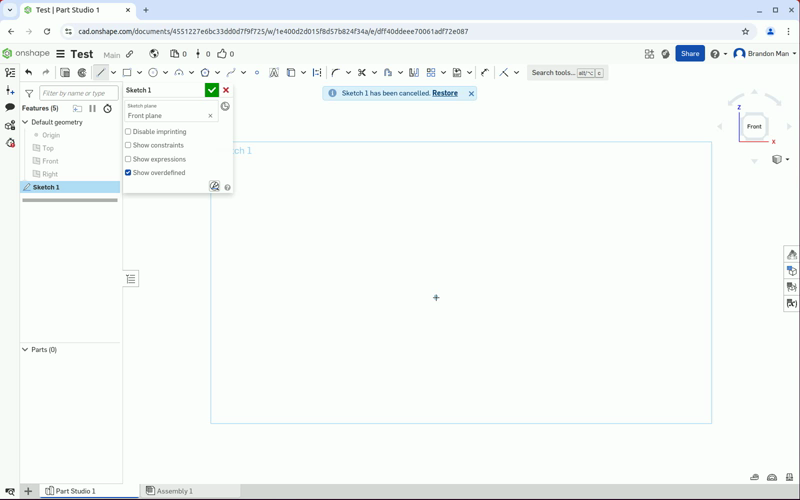
key_down(shift)
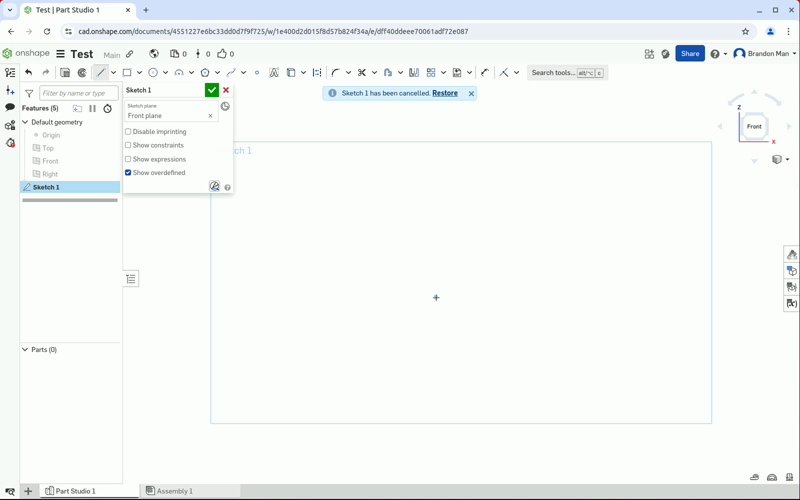
mouse_move(466, 297)
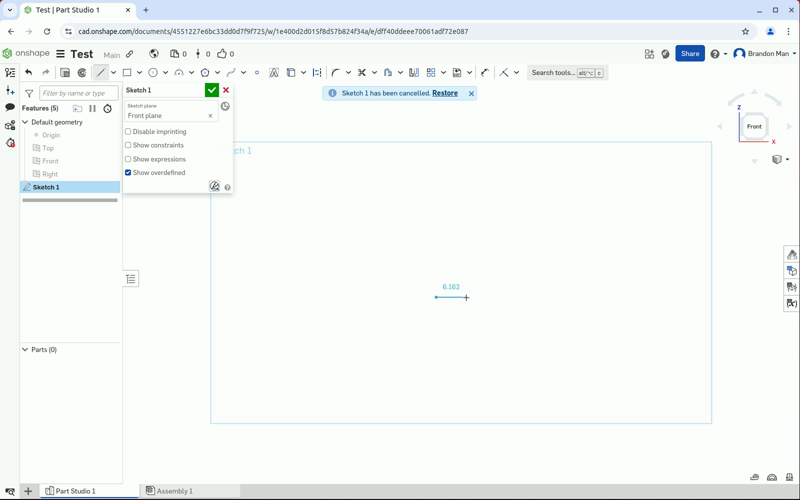
mouse_move(484, 297)
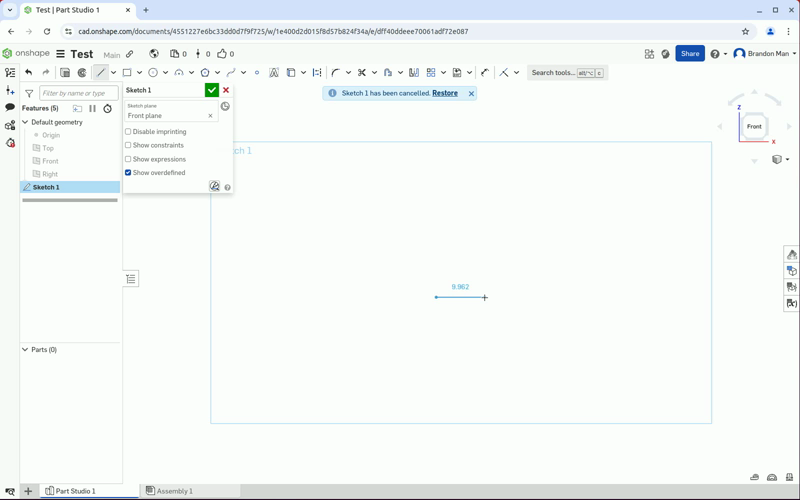
click(484, 297)
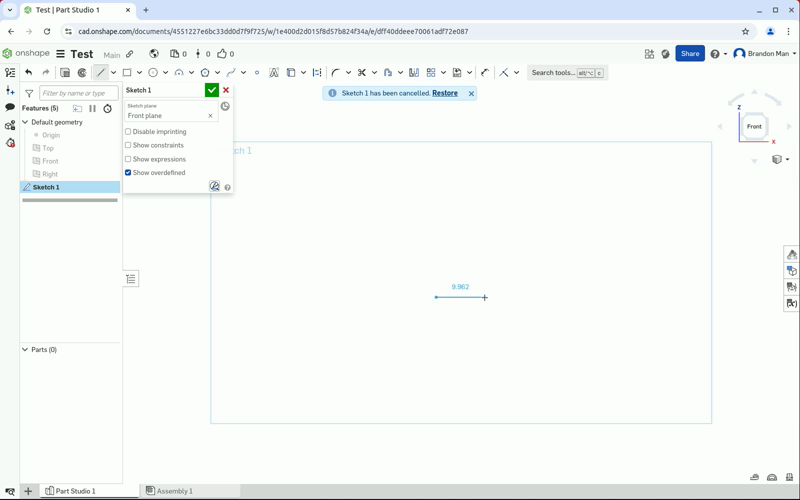
key_up(shift)
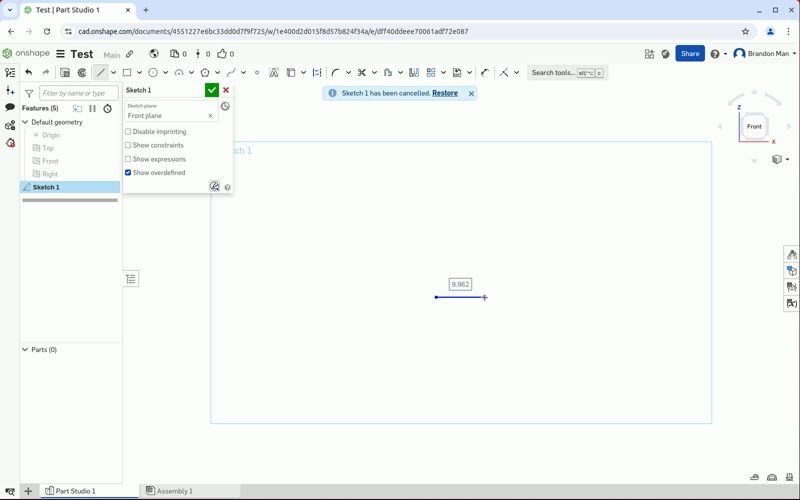
key_down(shift)
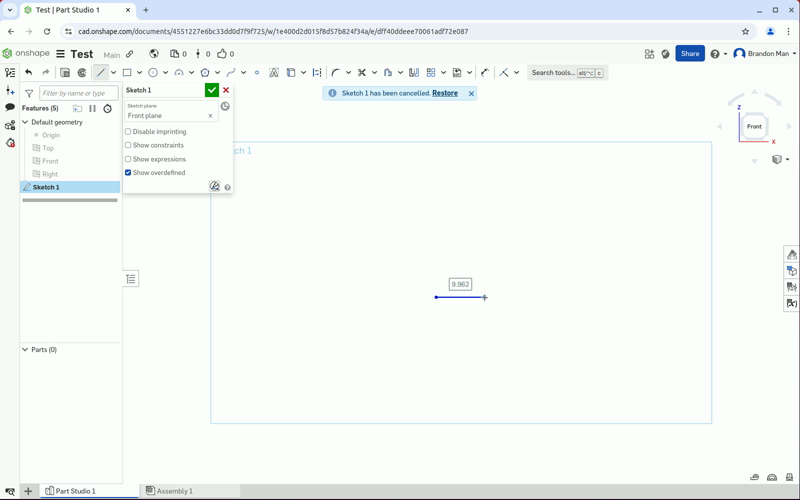
mouse_move(514, 297)
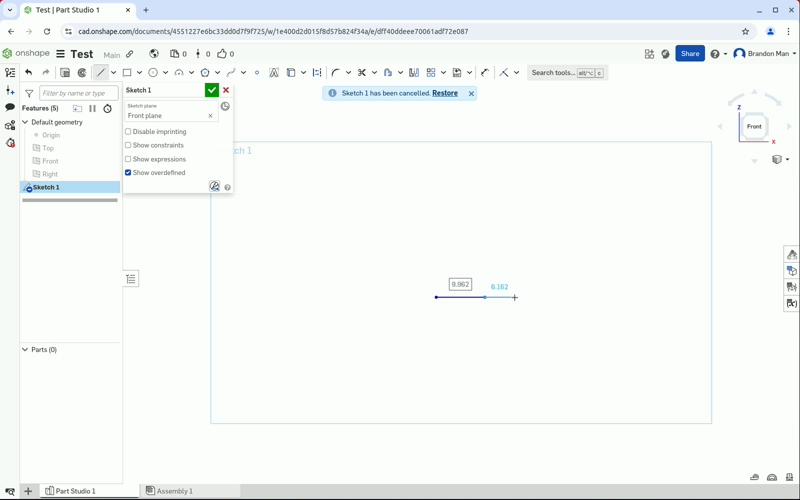
mouse_move(484, 268)
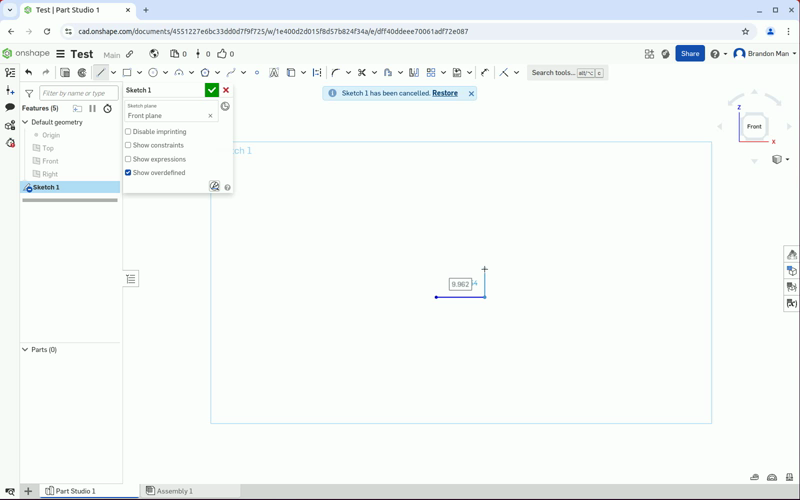
click(484, 268)
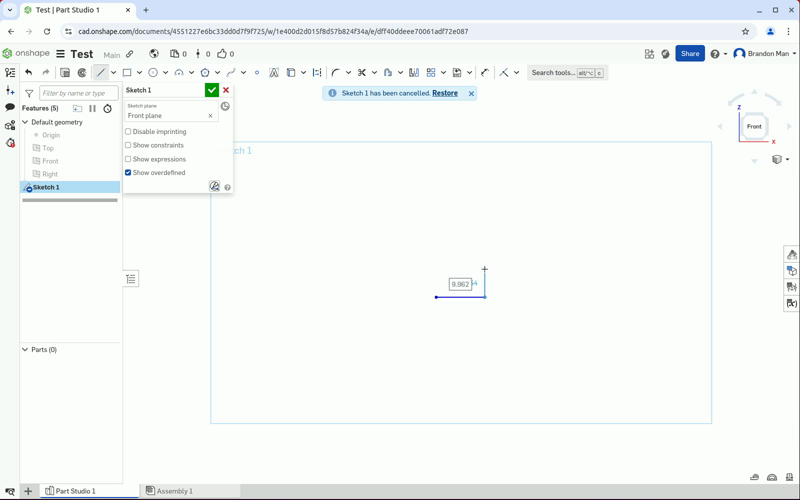
key_up(shift)
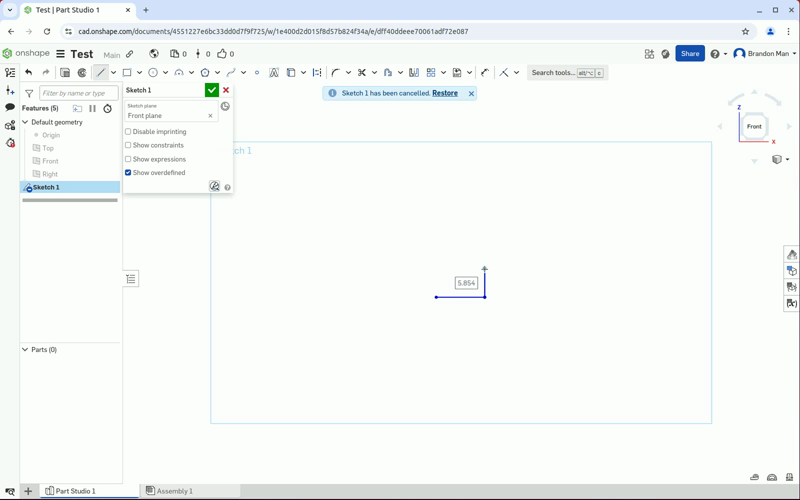
key_down(shift)
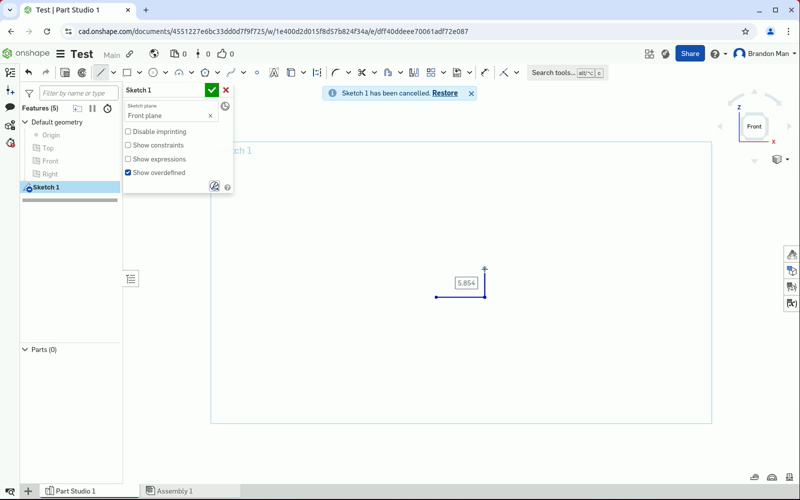
mouse_move(514, 268)
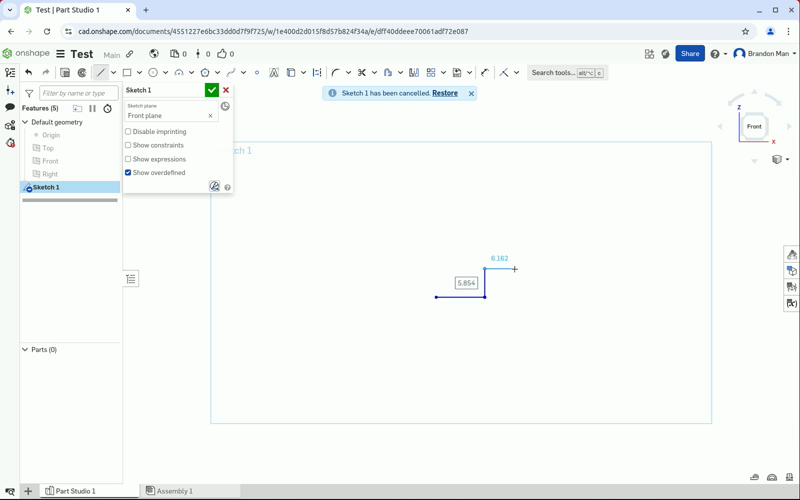
mouse_move(436, 268)
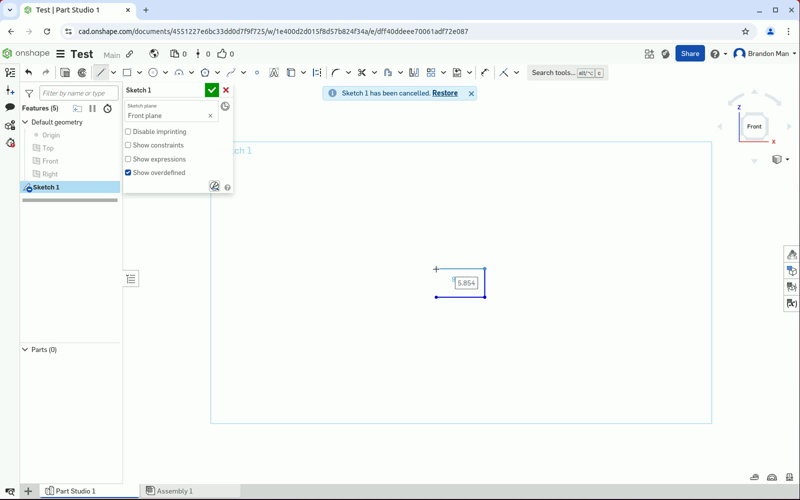
click(436, 268)
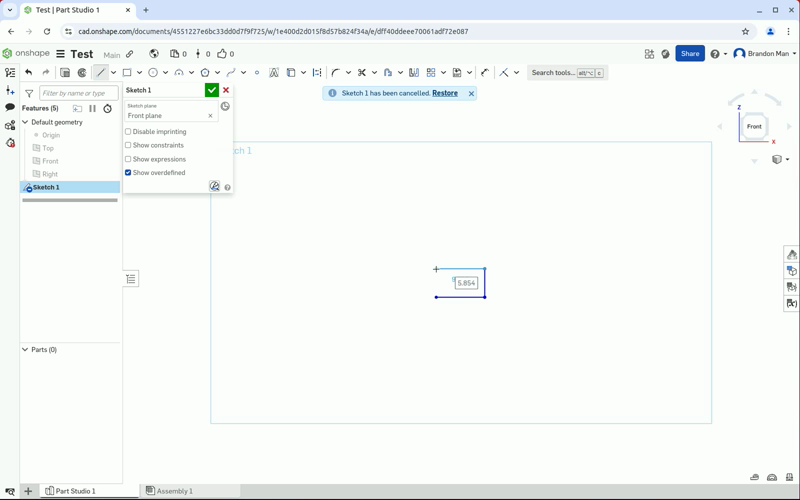
key_up(shift)
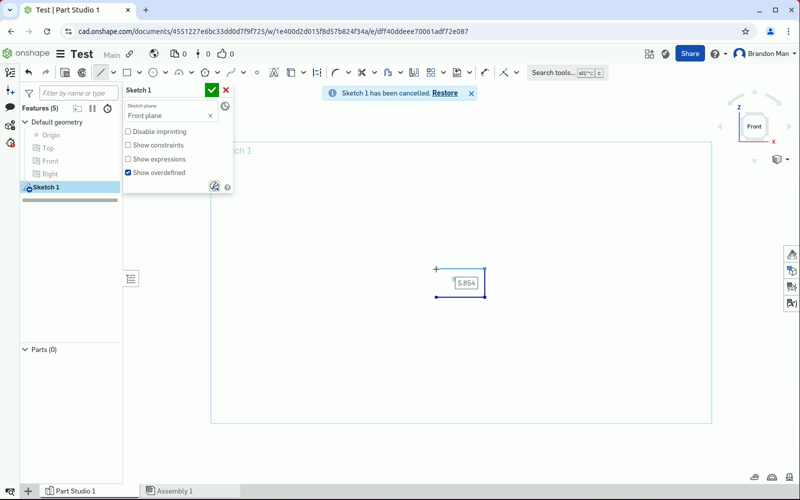
mouse_move(466, 268)
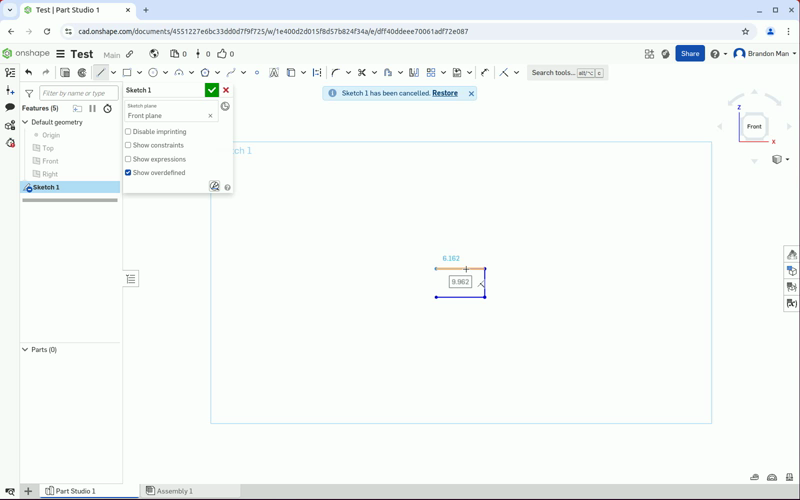
key_down(shift)
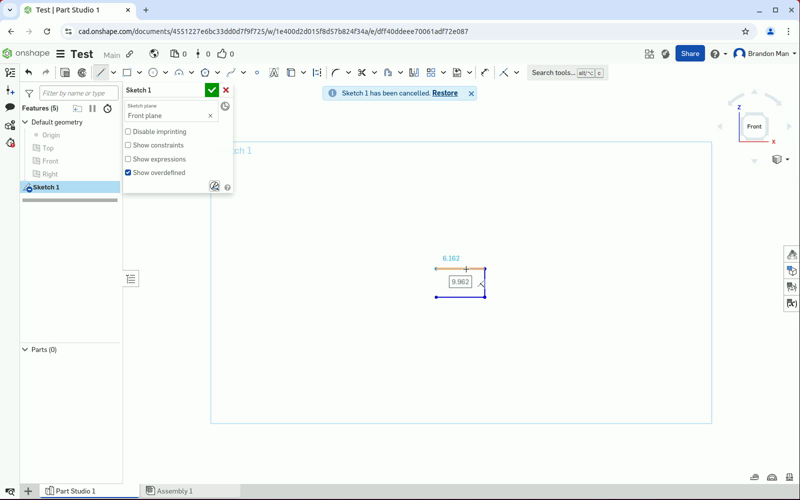
mouse_move(436, 297)
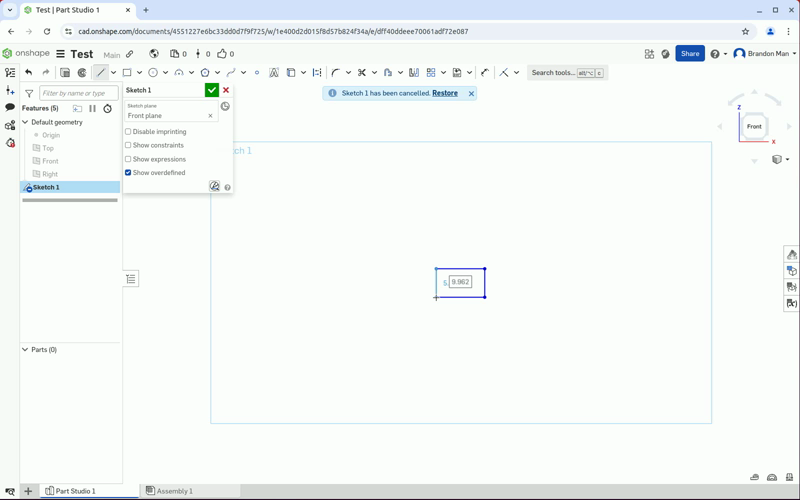
key_up(shift)
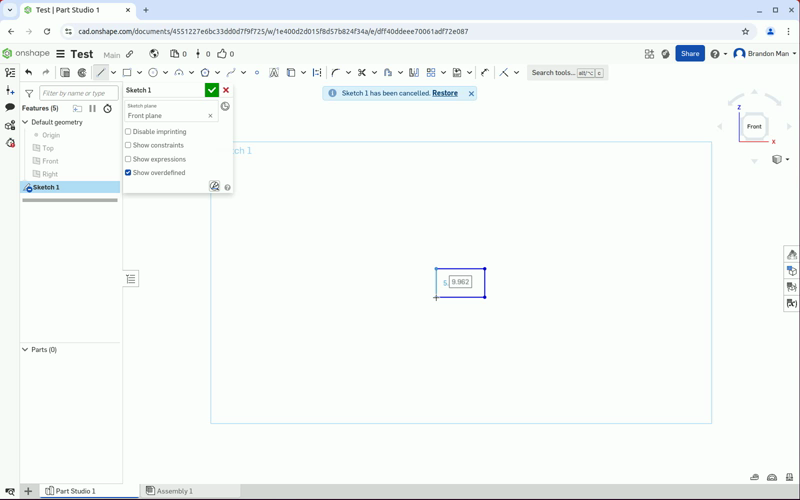
click(436, 297)
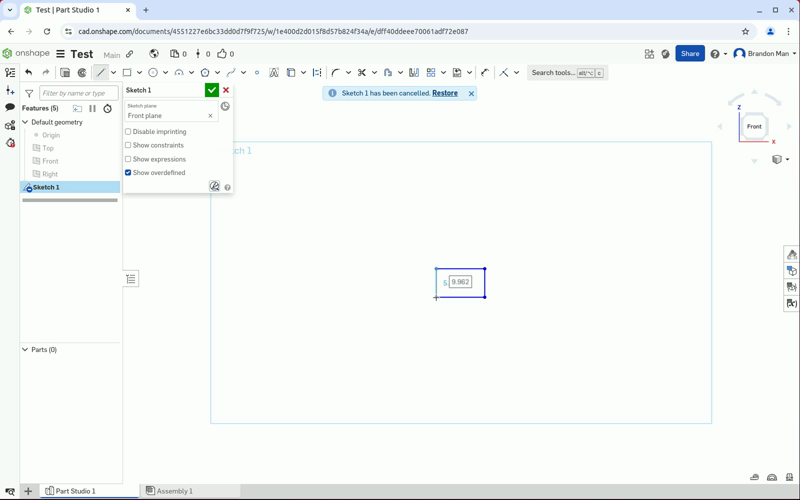
key(esc)
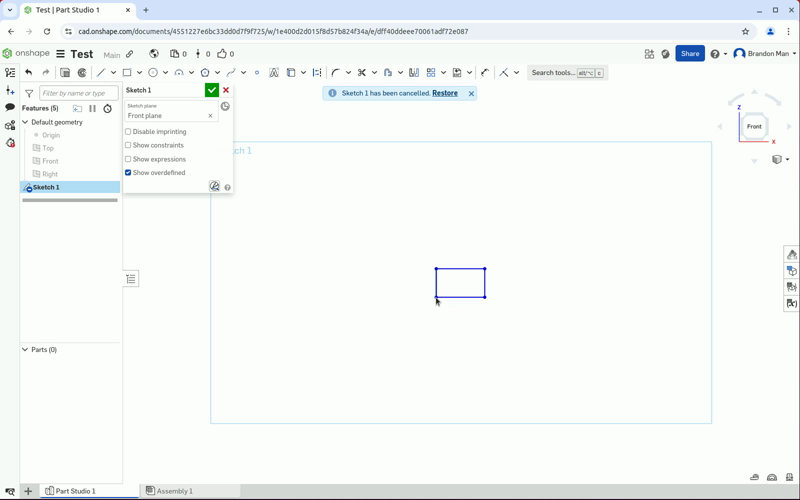
mouse_move(448, 282)
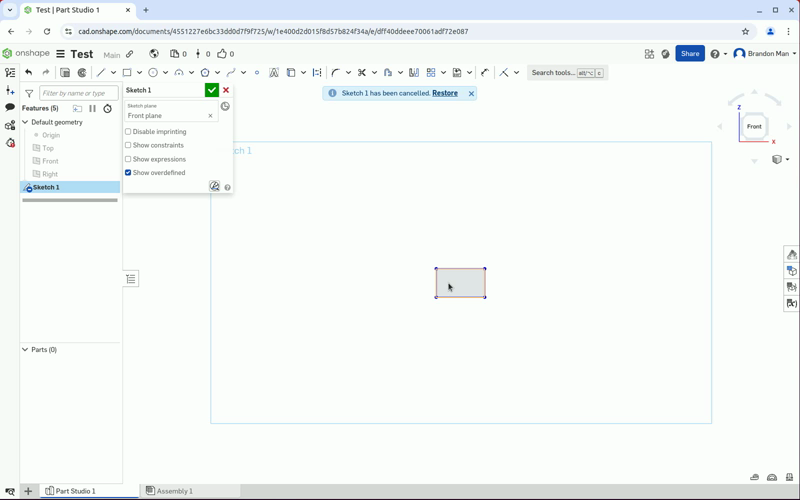
scroll(6)
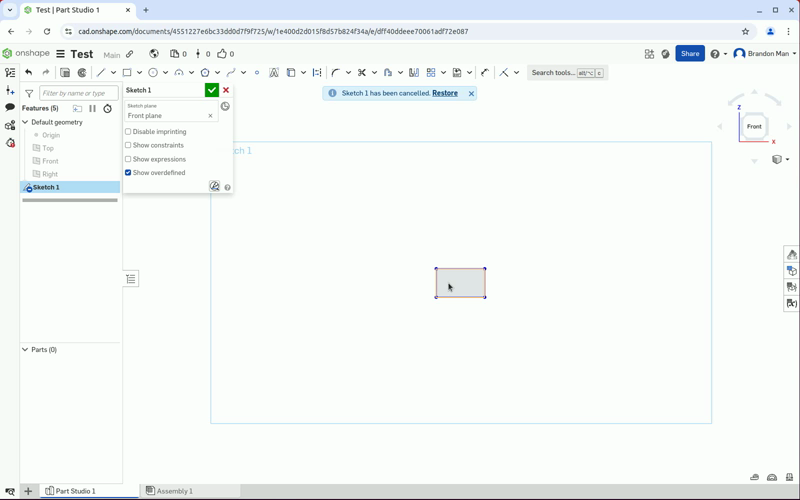
scroll(6)
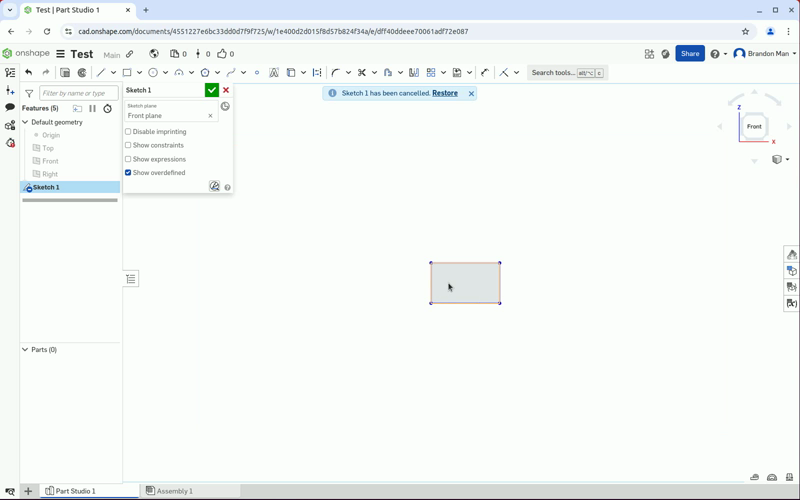
scroll(6)
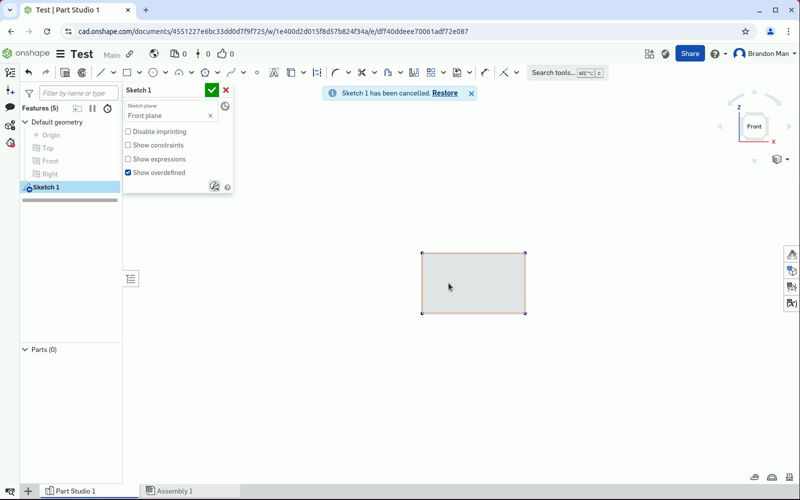
scroll(6)
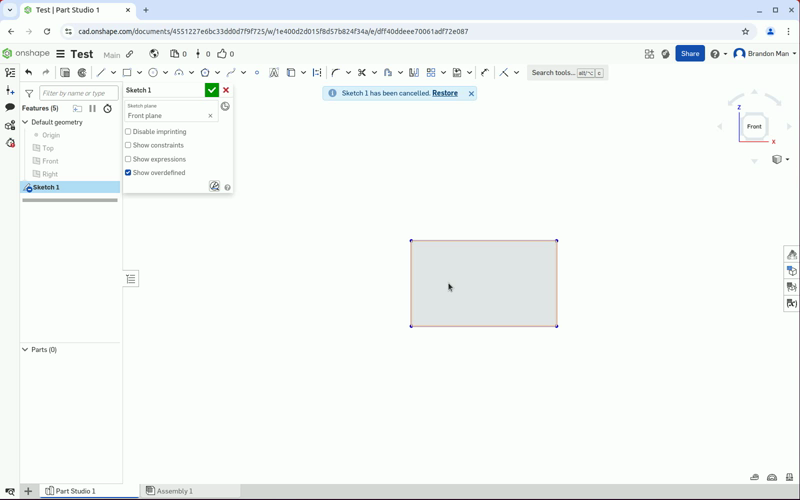
scroll(6)
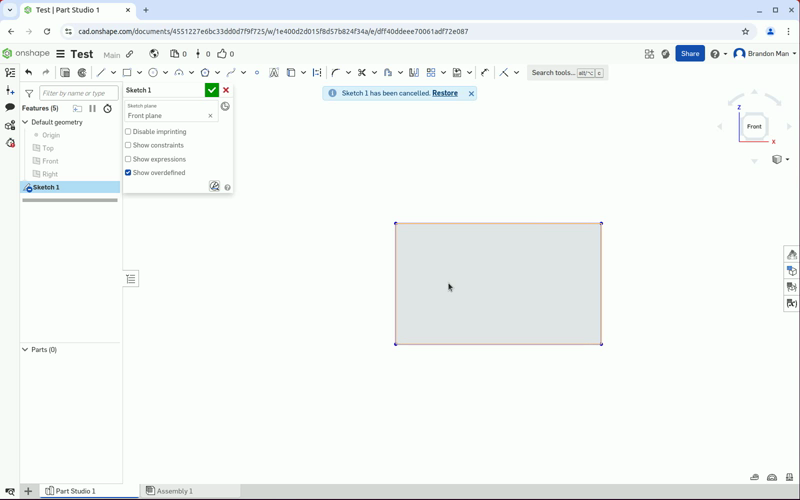
scroll(6)
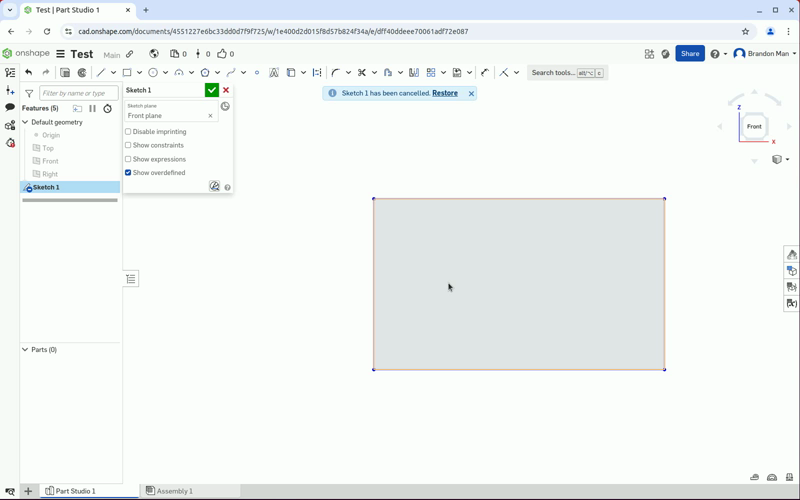
scroll(6)
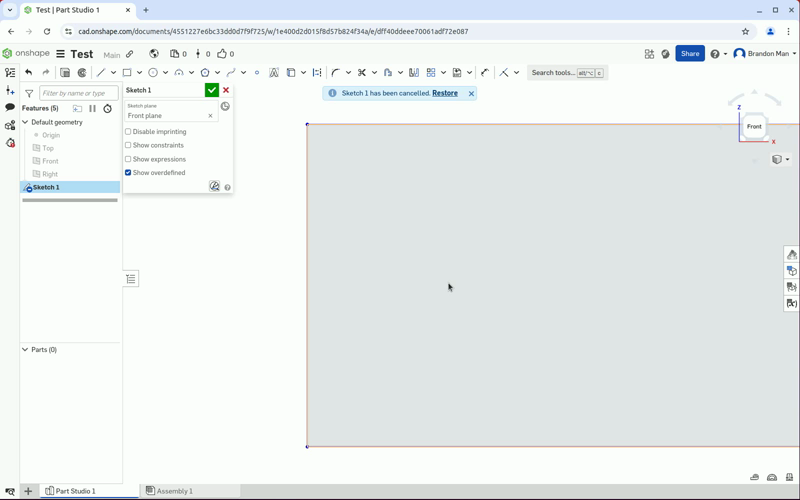
click(448, 282)
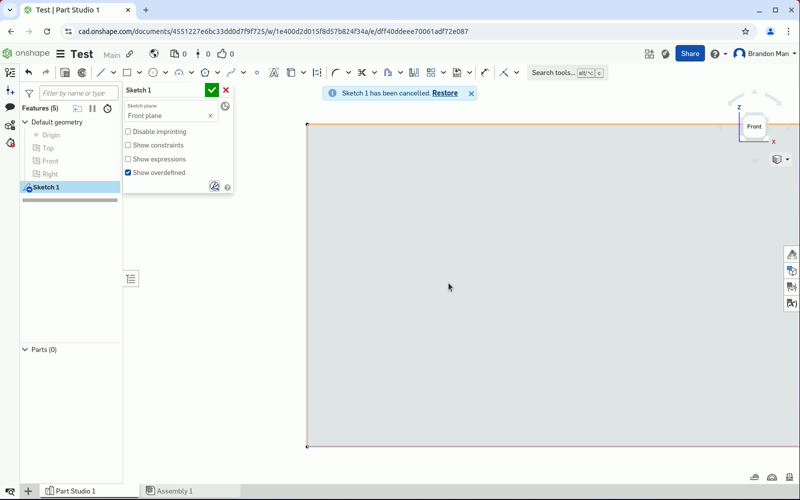
scroll(-6)
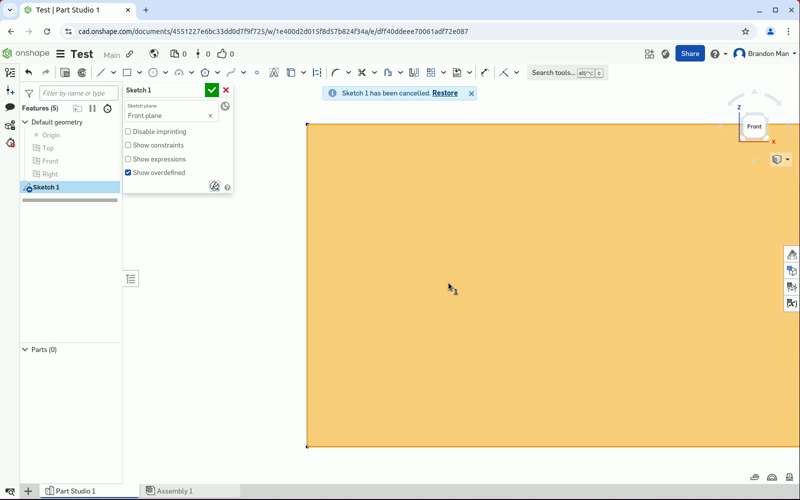
scroll(-6)
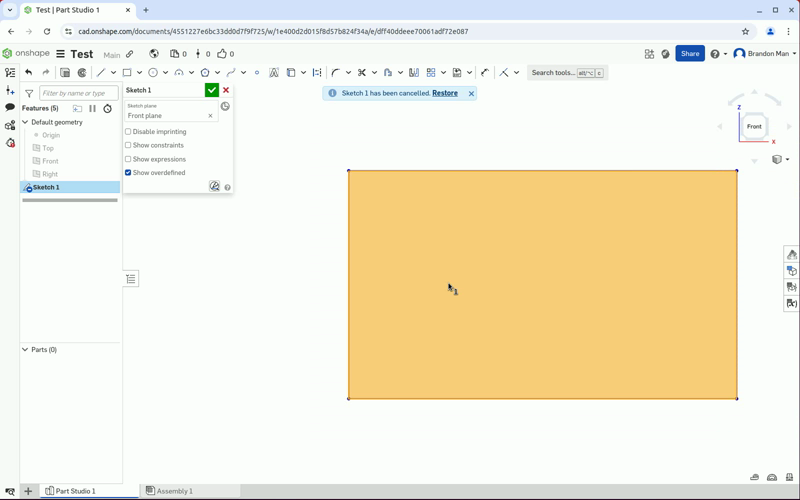
scroll(-6)
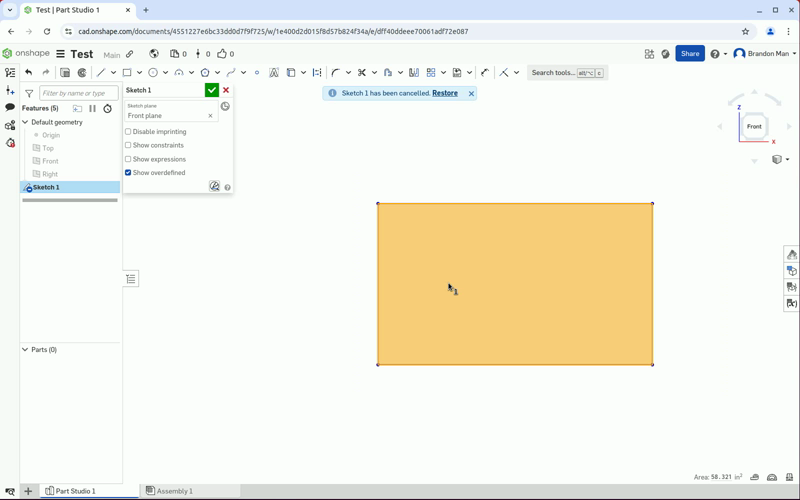
scroll(-6)
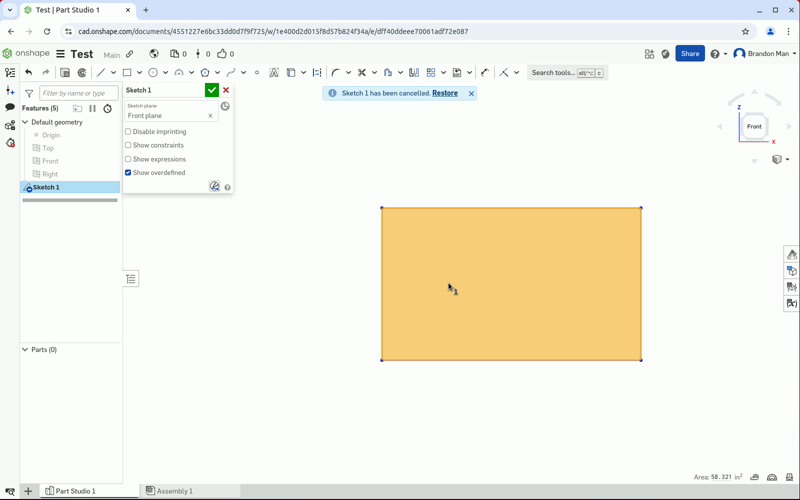
scroll(-6)
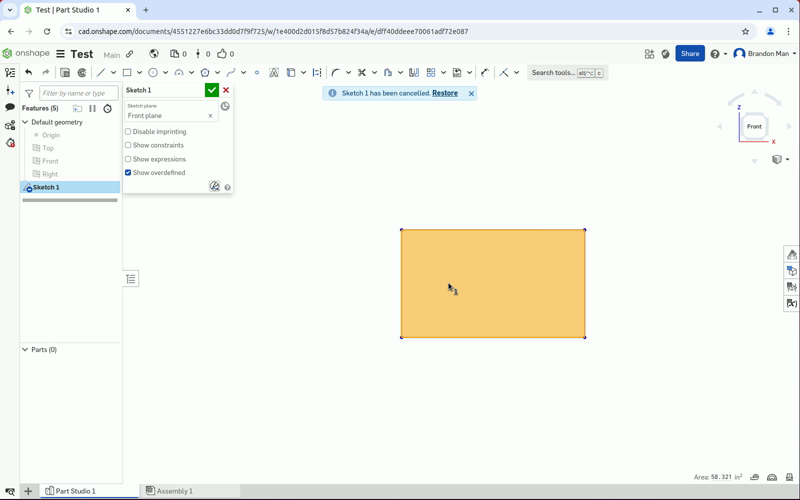
scroll(-6)
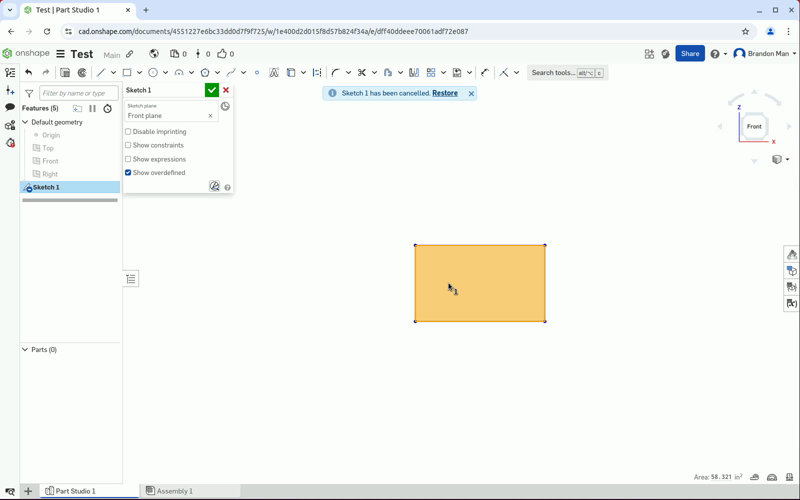
scroll(-6)
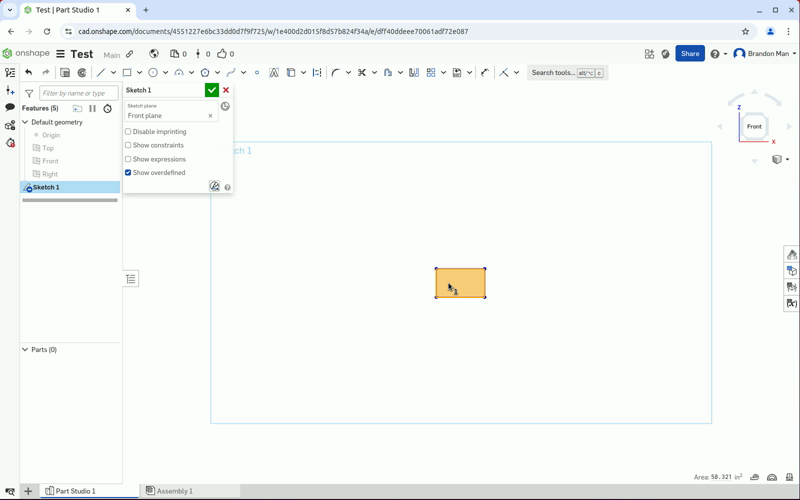
mouse_move(73, 352)
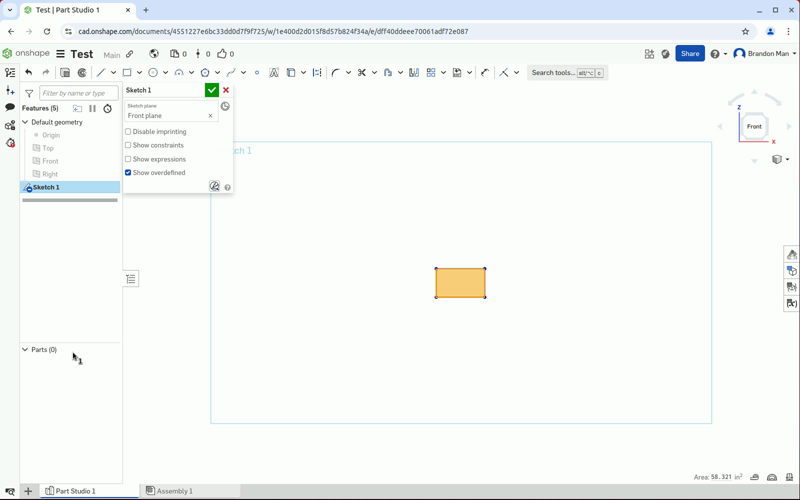
key(shift+y)
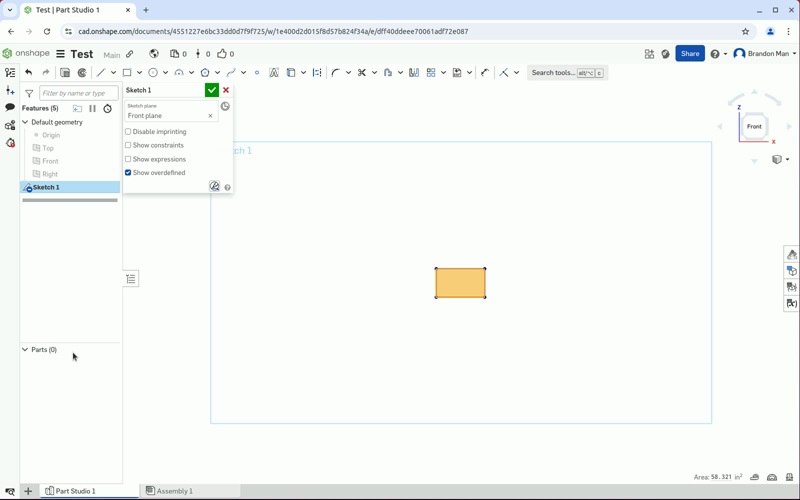
key(shift+e)
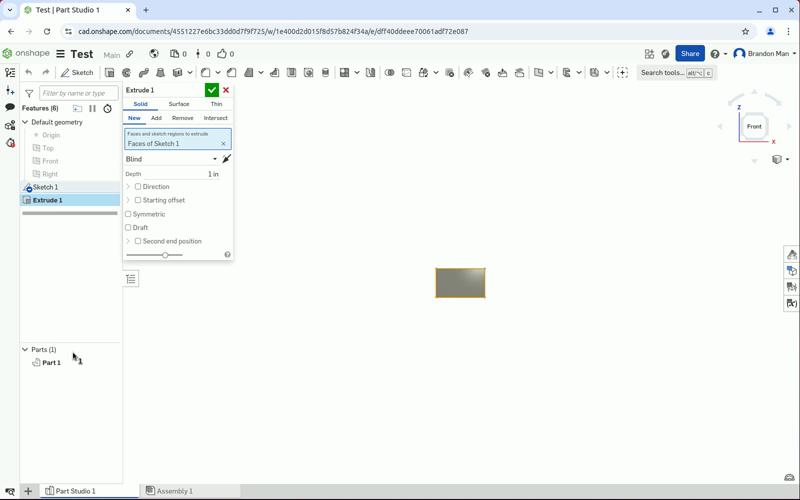
mouse_move(143, 106)
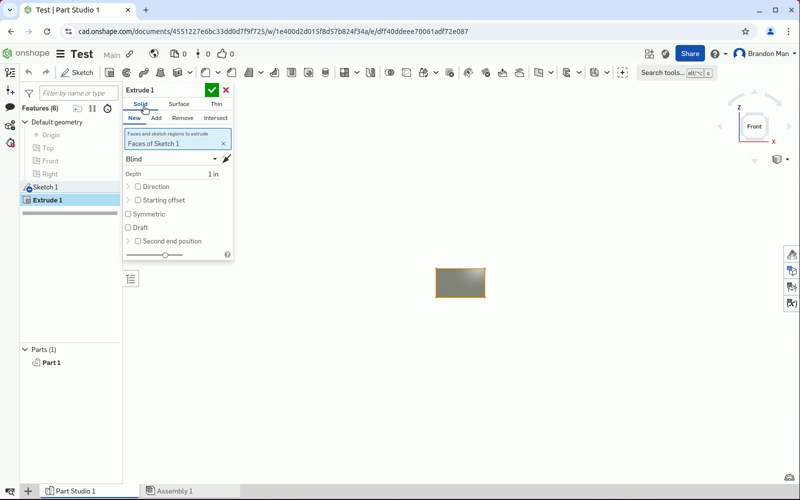
click(143, 106)
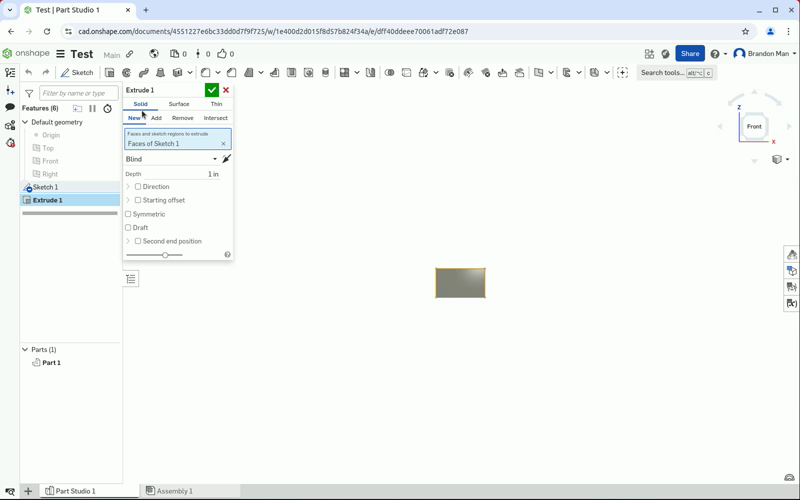
mouse_move(137, 120)
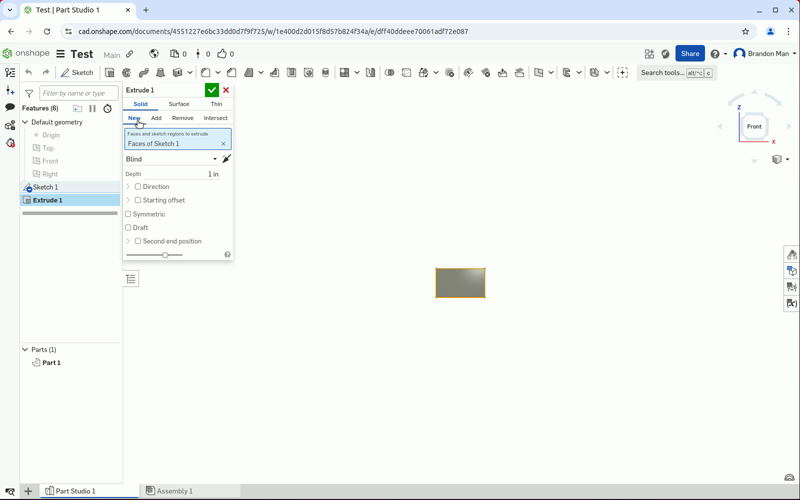
click(137, 120)
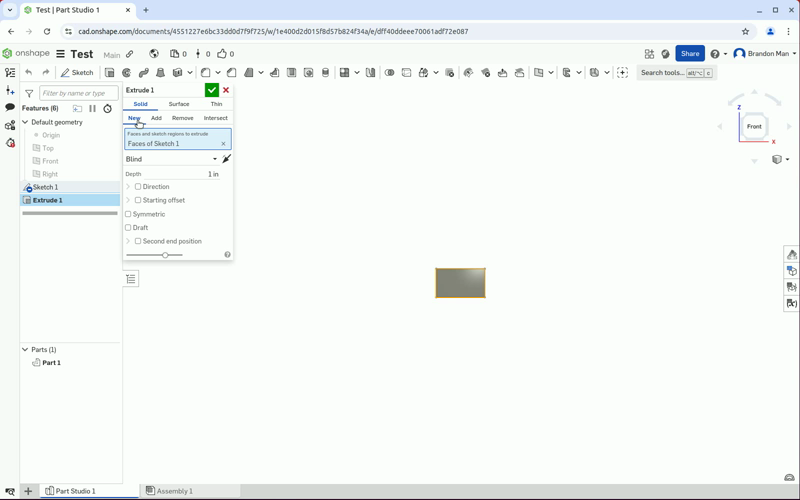
key(tab, 4)
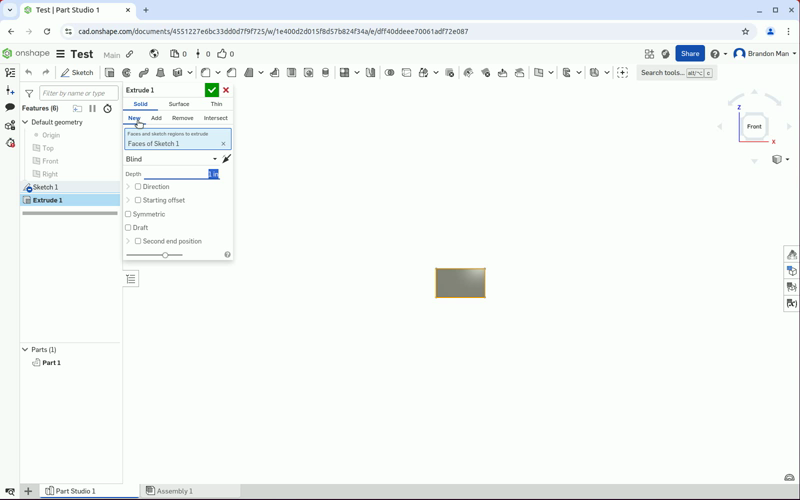
text(-12.276)
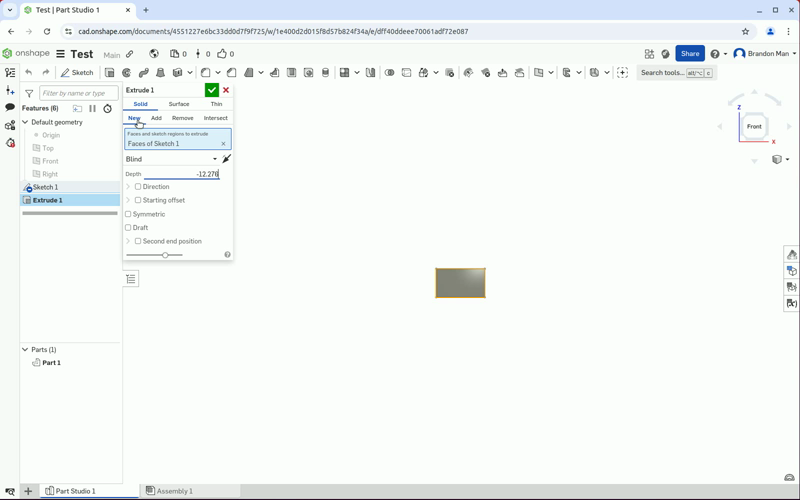
key(enter)
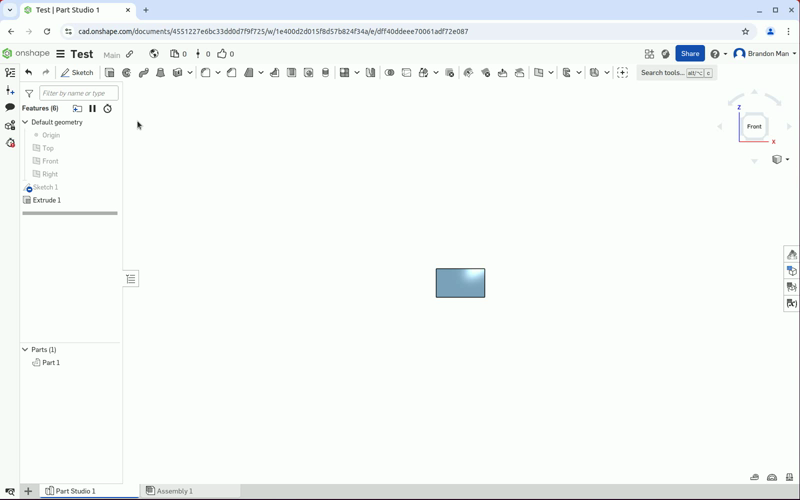
key(shift+h)
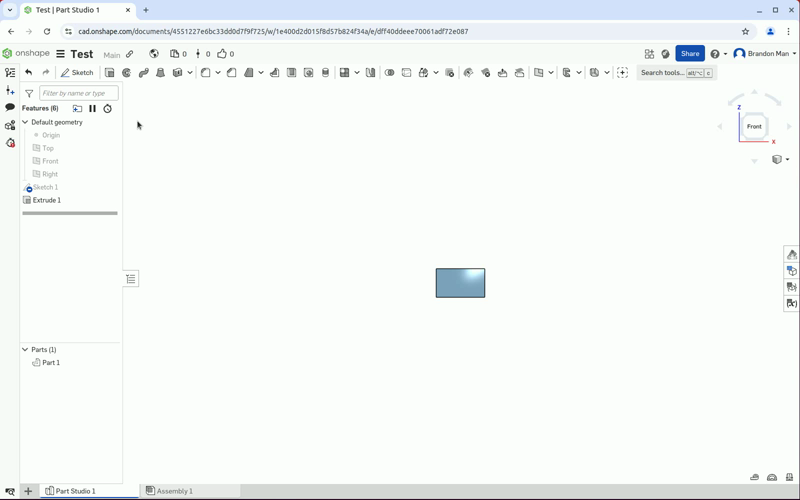
key(shift+h)
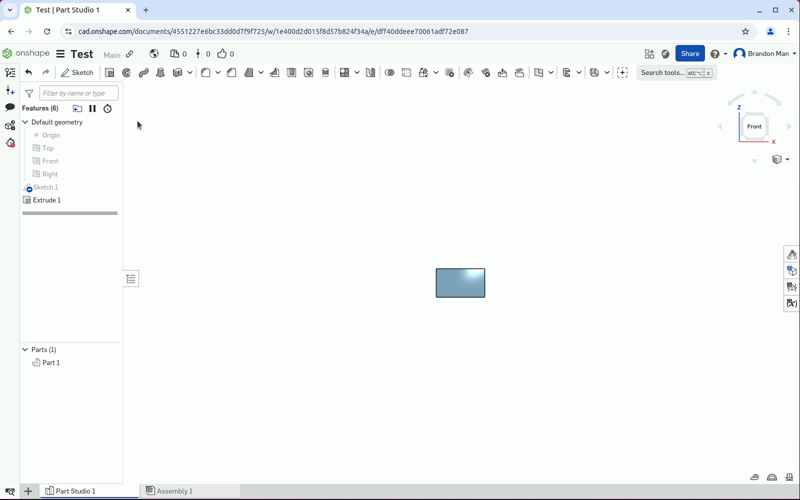
mouse_move(73, 189)
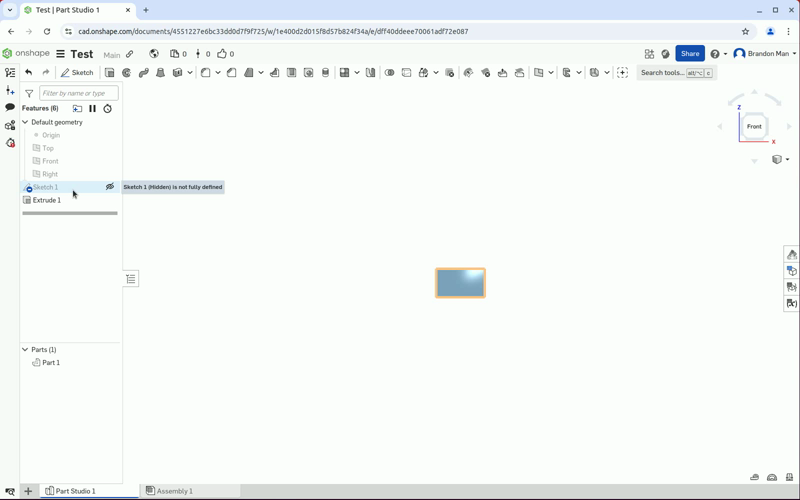
click(73, 189)
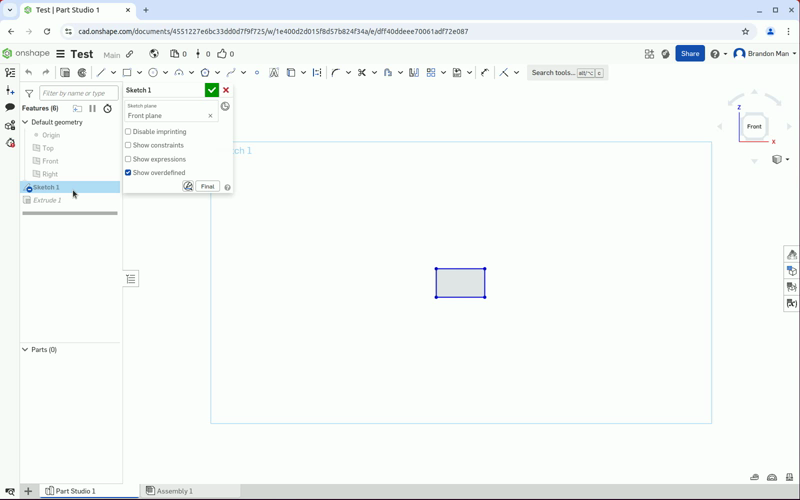
mouse_move(229, 92)
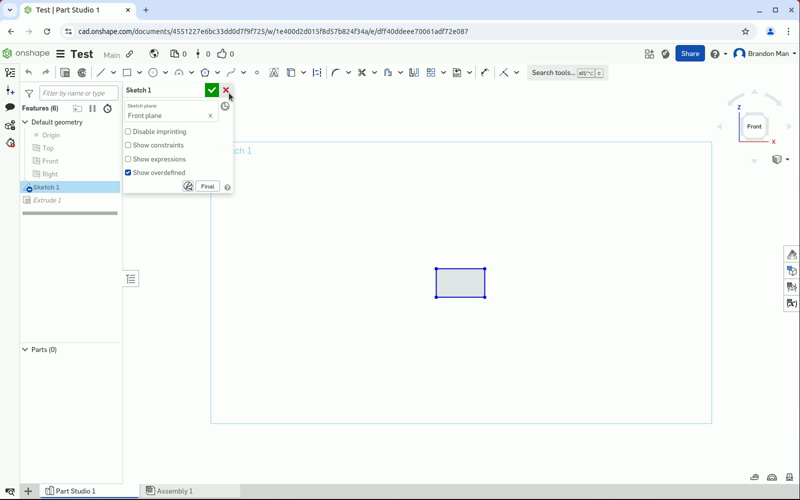
click(229, 92)
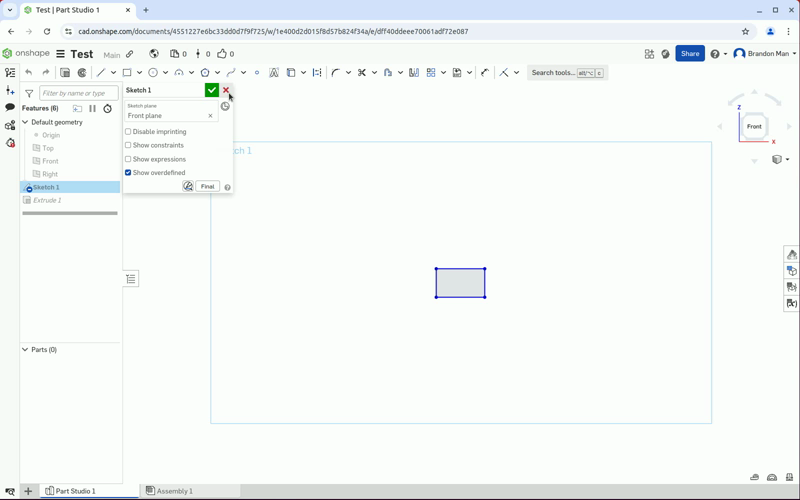
key(shift+s)
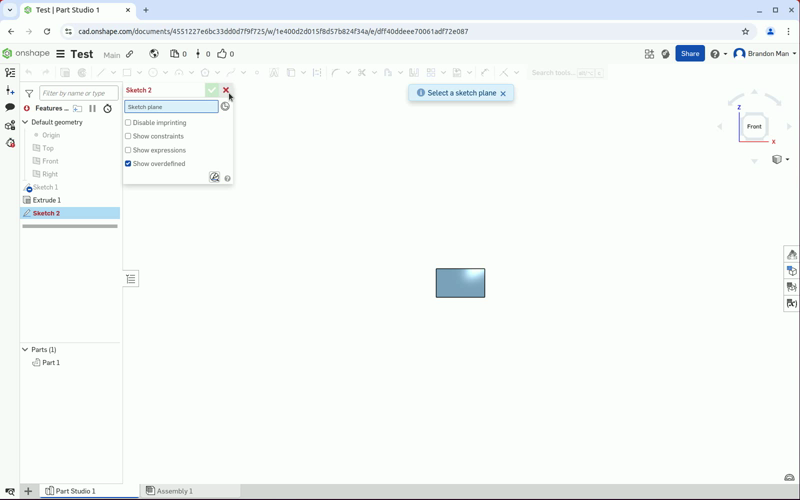
mouse_move(73, 163)
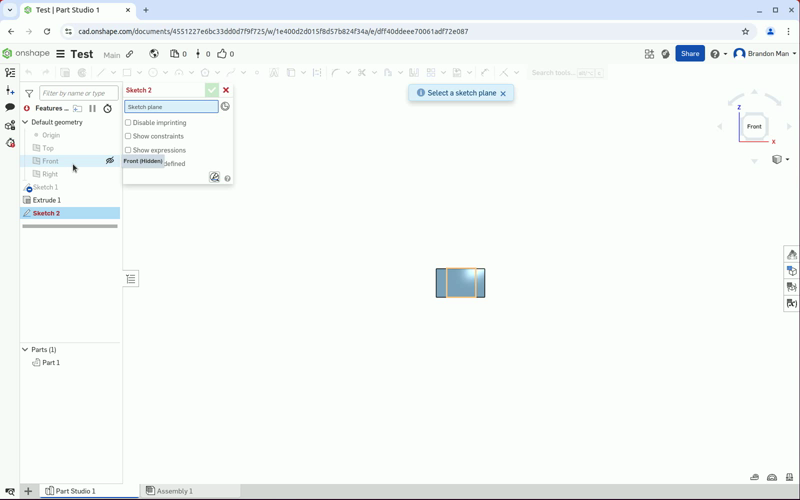
click(73, 163)
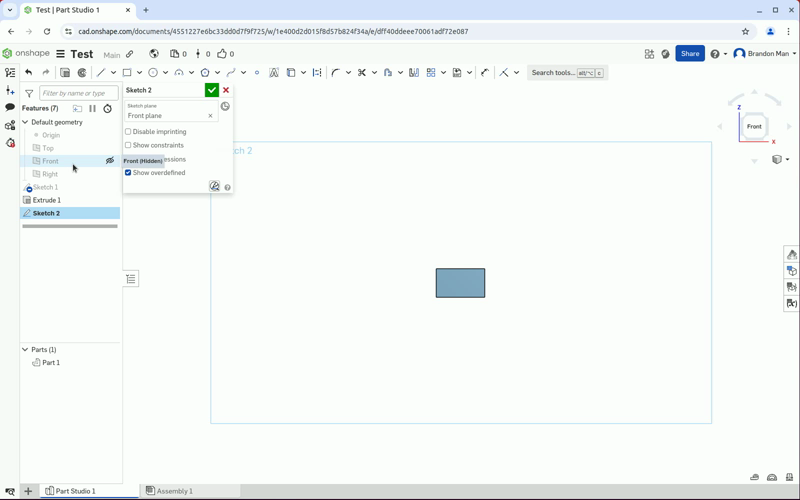
mouse_move(73, 352)
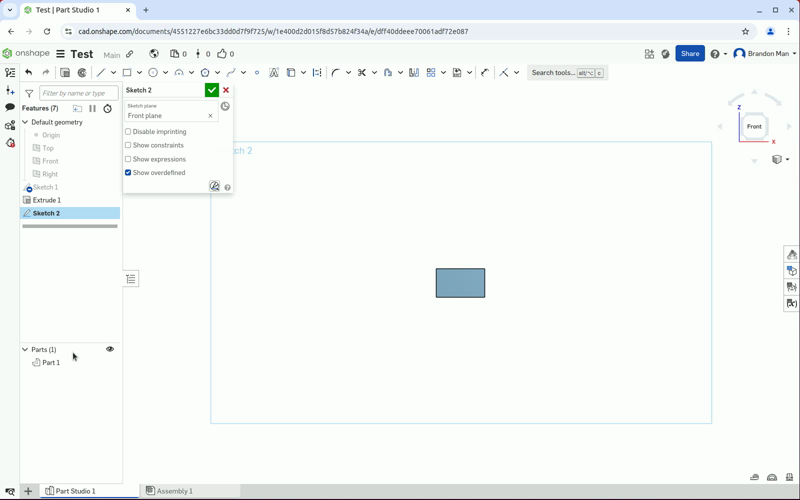
key(y)
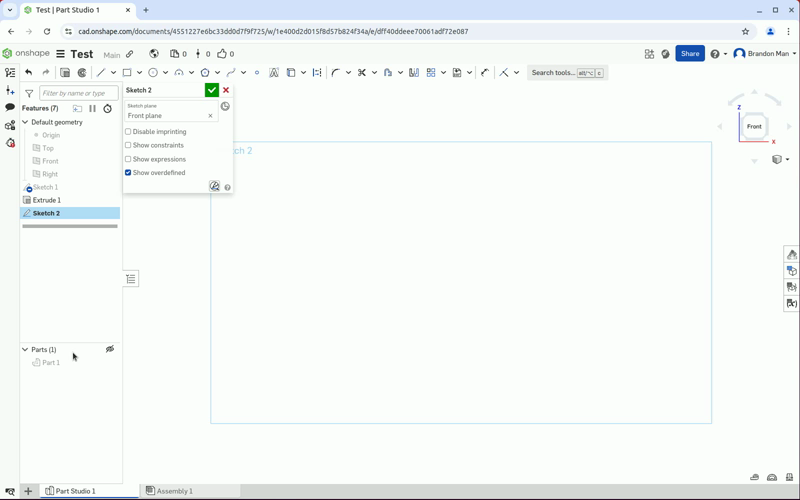
key(l)
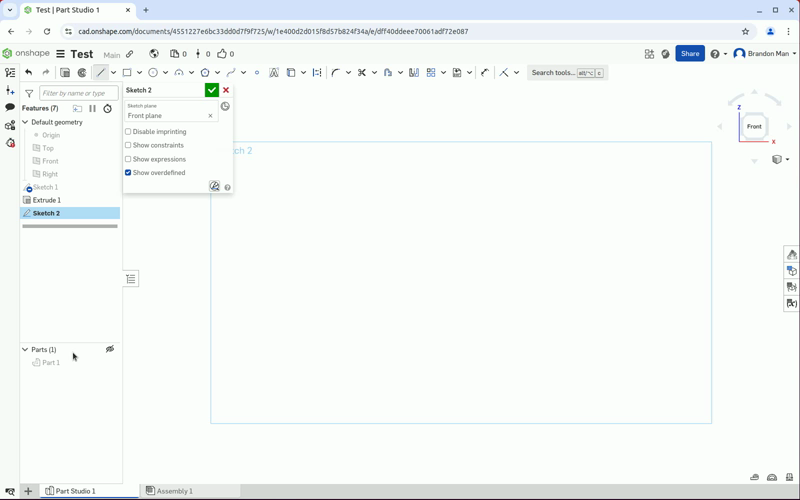
key_down(shift)
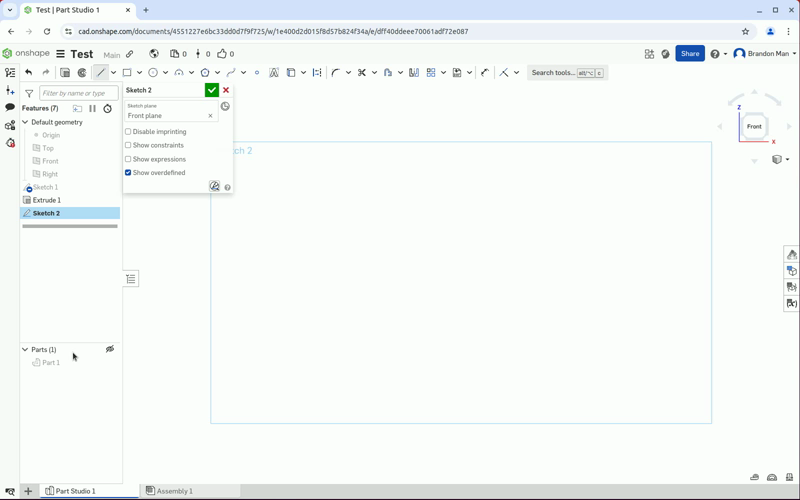
mouse_move(436, 268)
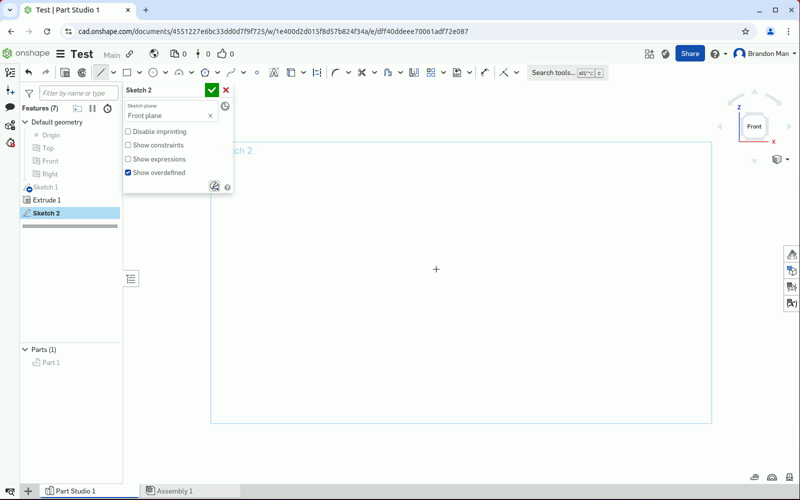
click(436, 268)
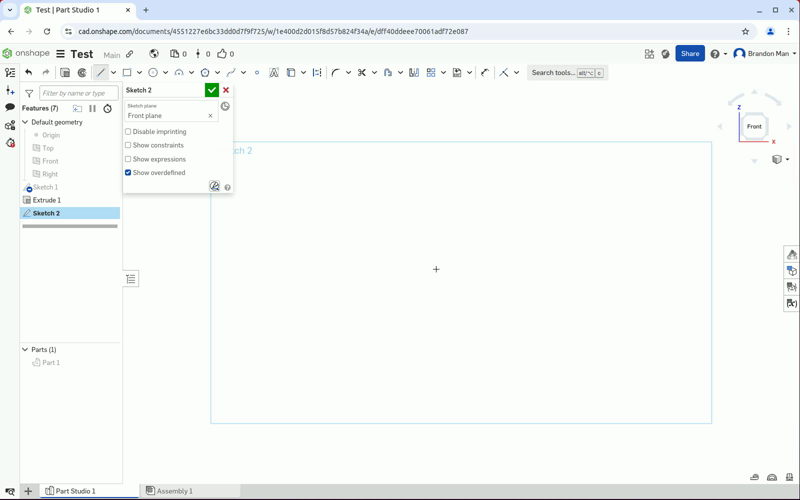
key_up(shift)
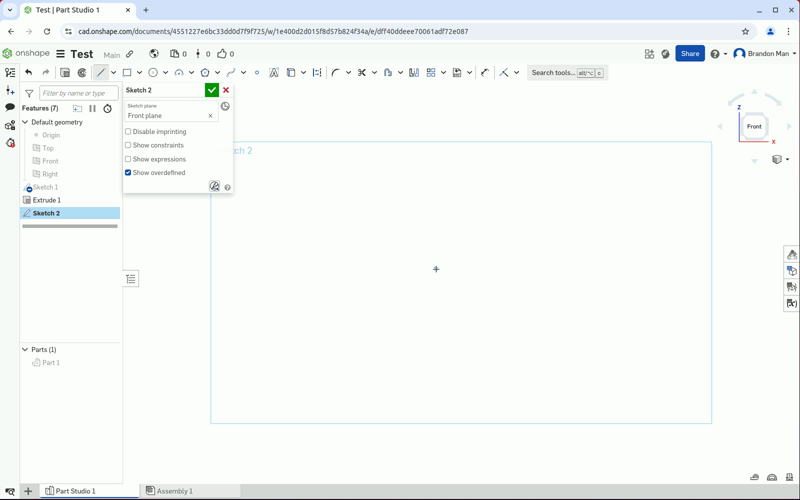
key_down(shift)
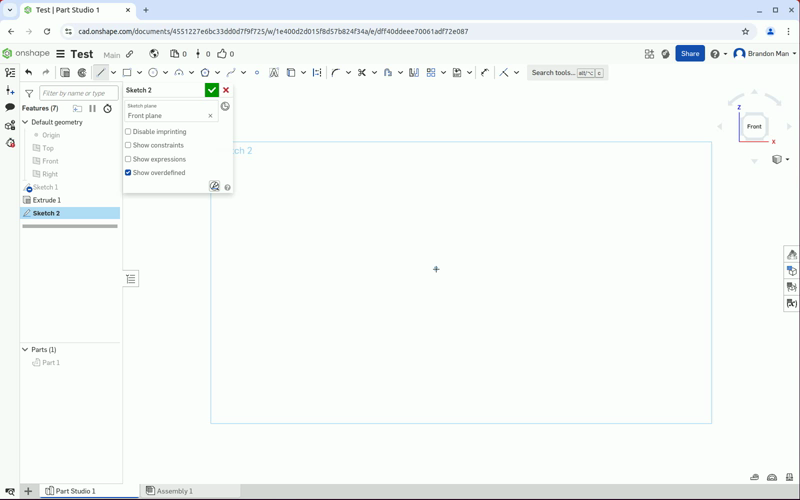
mouse_move(466, 268)
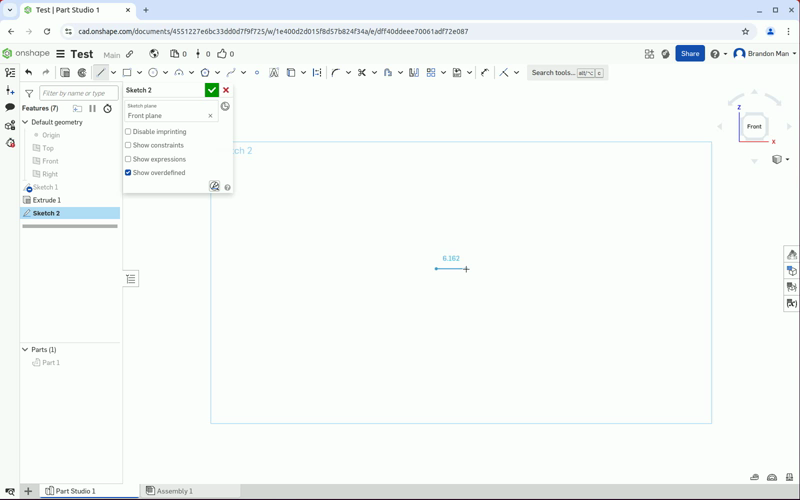
mouse_move(484, 268)
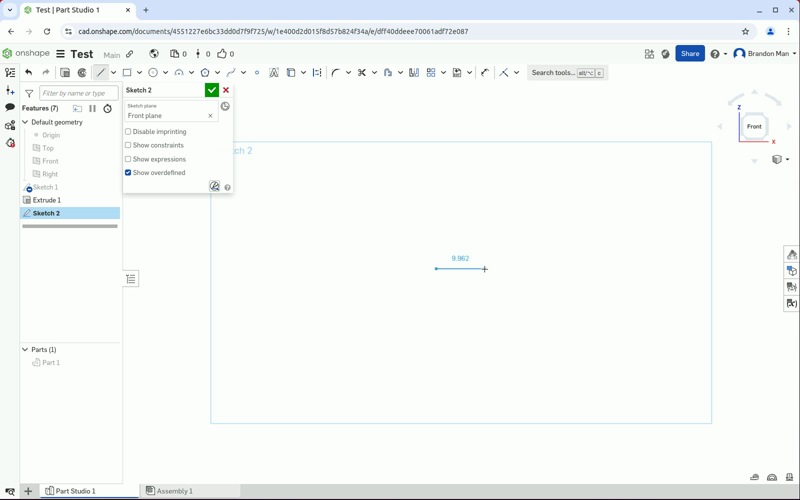
click(484, 268)
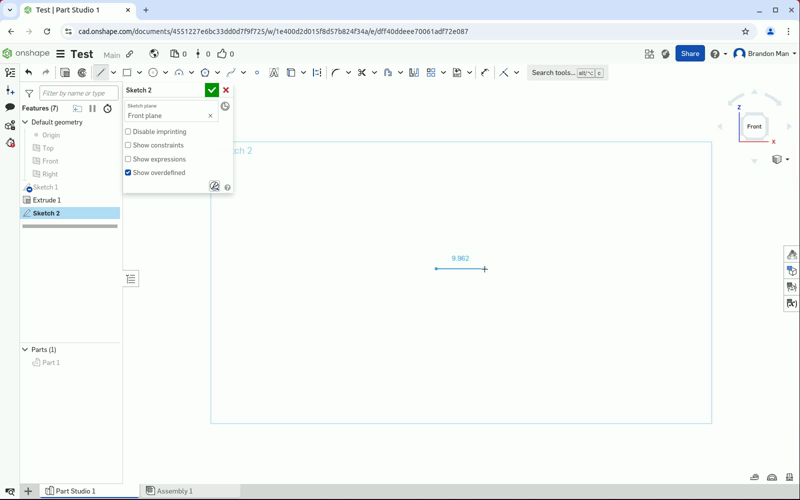
key_up(shift)
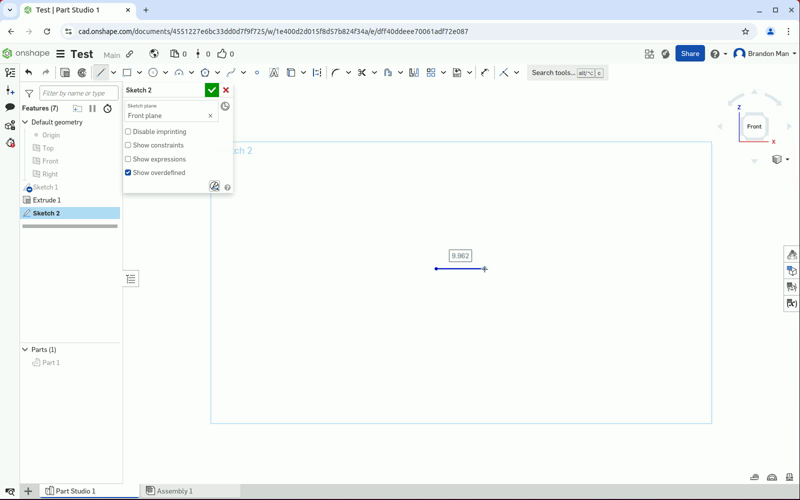
key_down(shift)
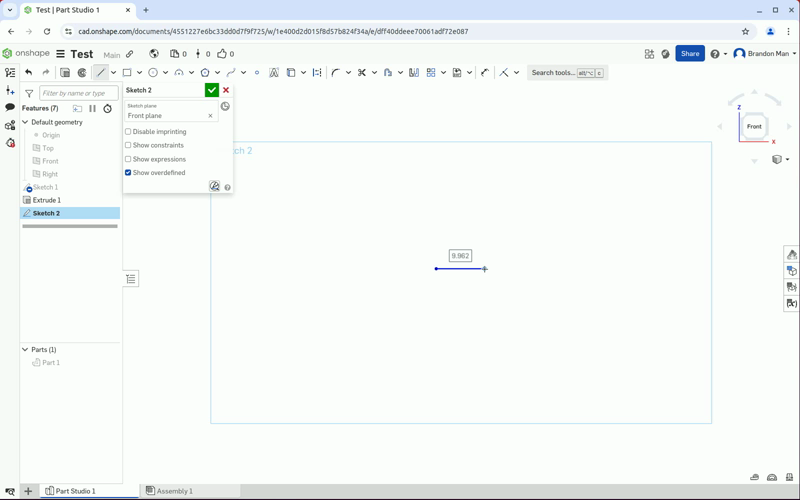
mouse_move(514, 268)
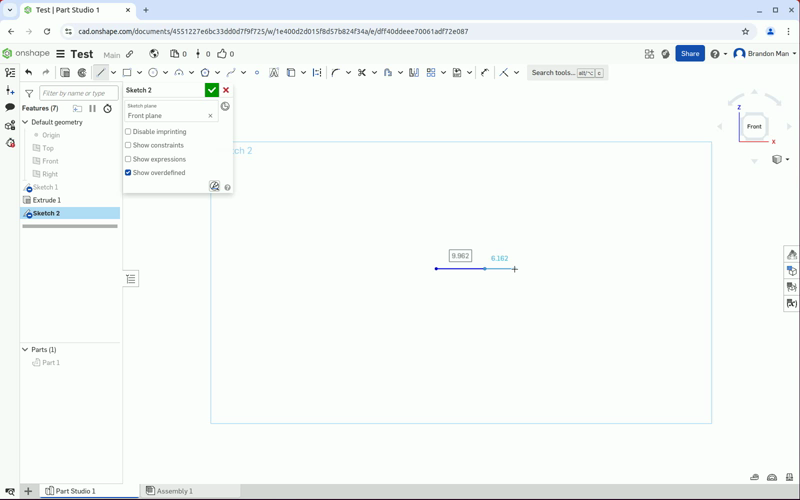
mouse_move(460, 252)
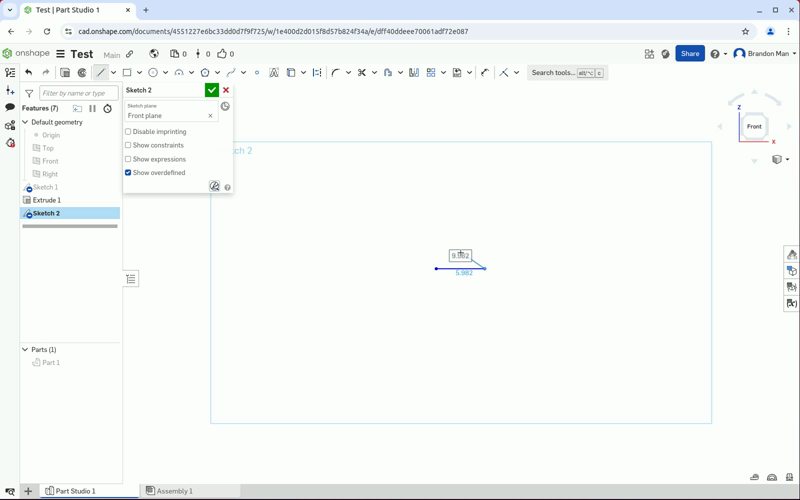
click(460, 252)
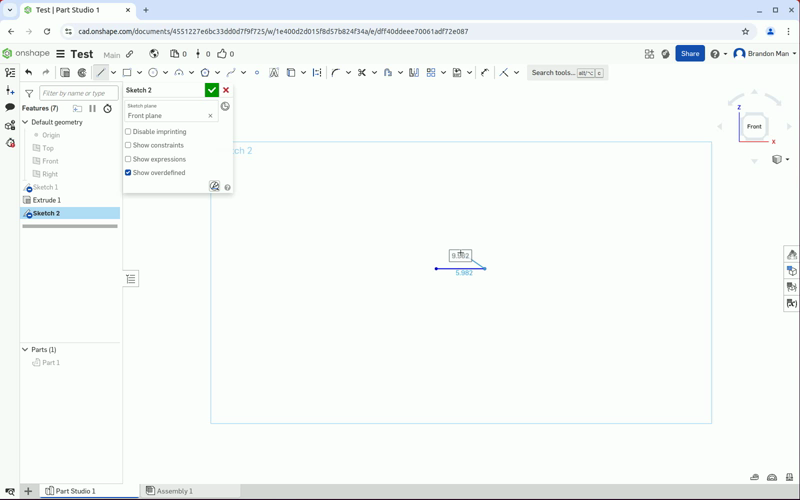
key_up(shift)
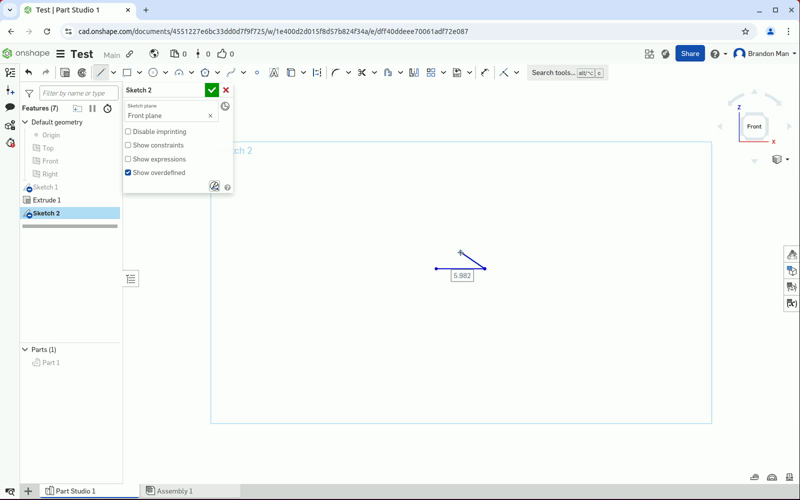
mouse_move(490, 252)
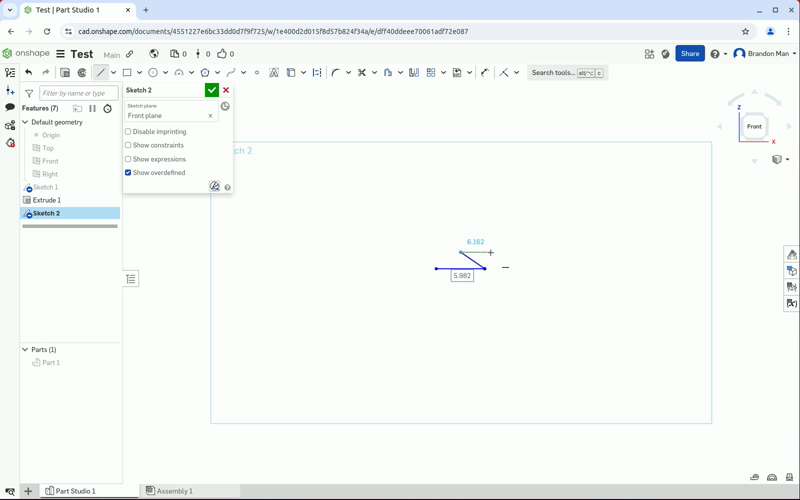
key_down(shift)
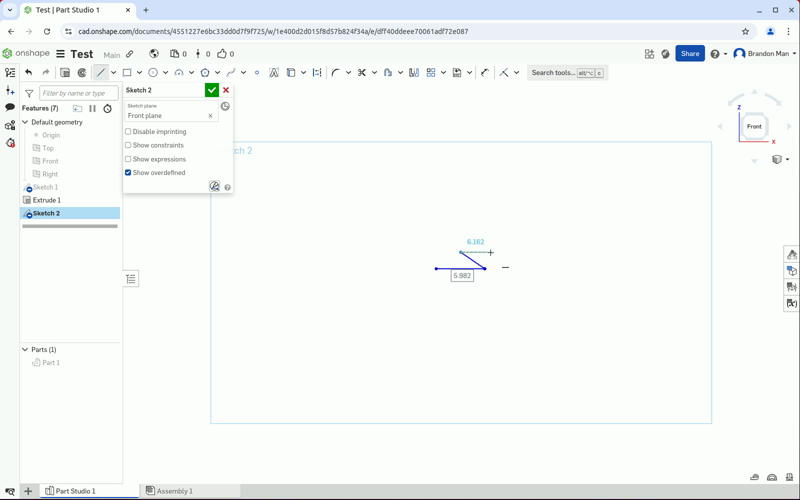
mouse_move(436, 268)
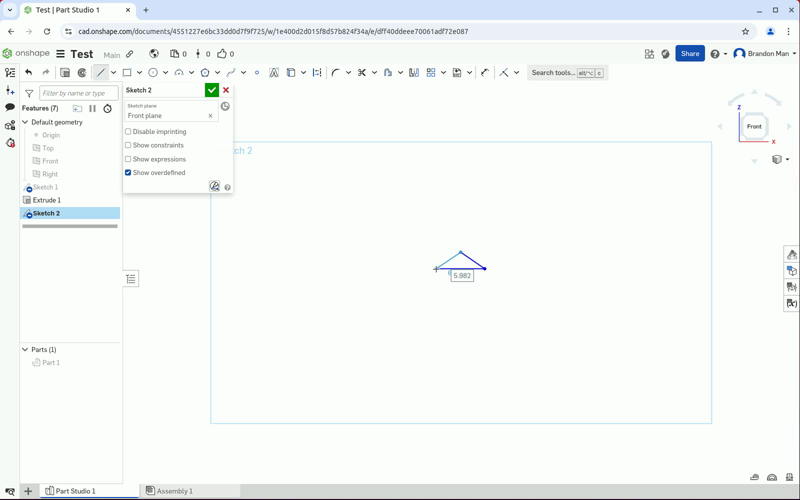
key_up(shift)
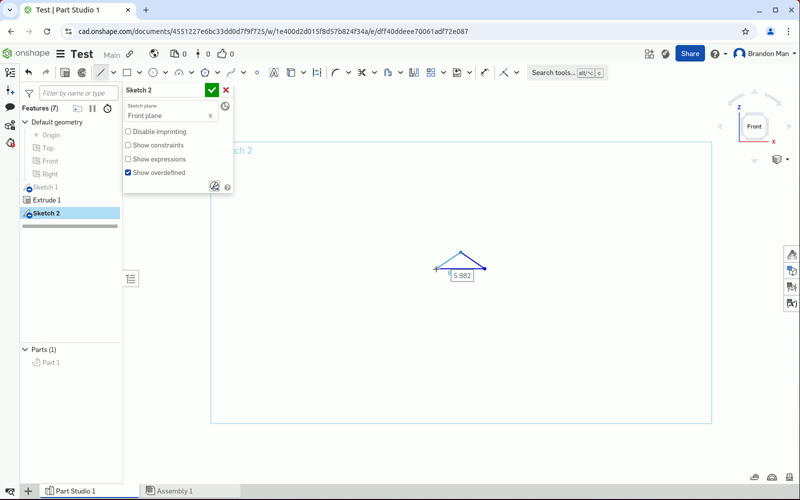
click(436, 268)
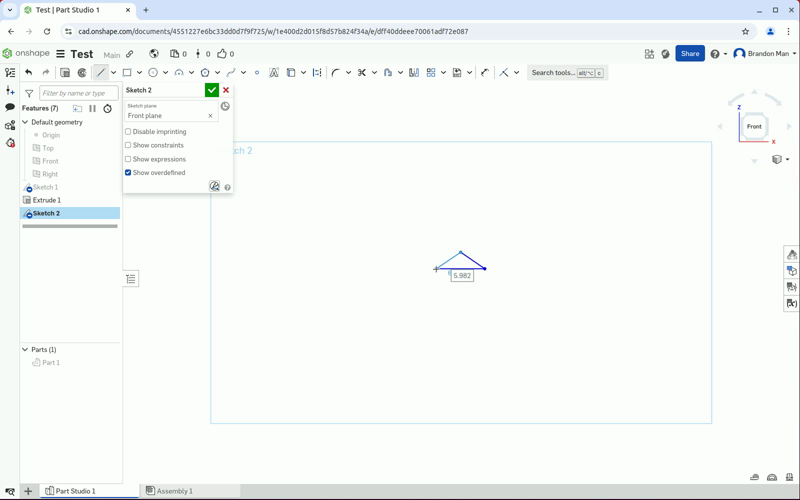
key(esc)
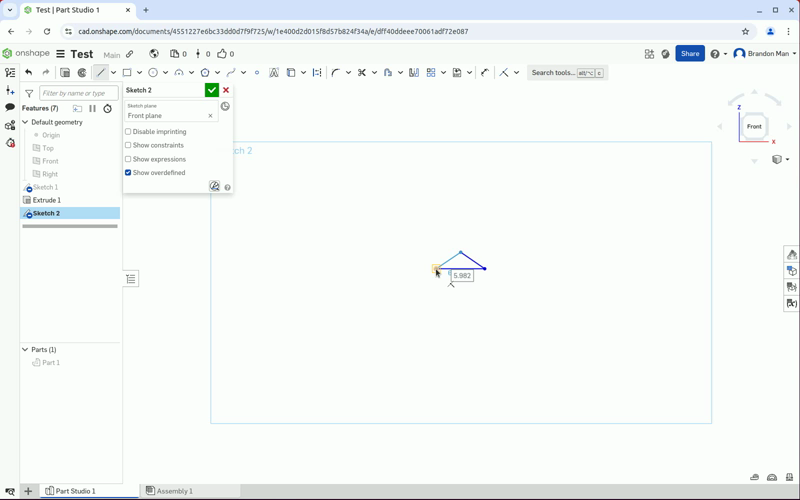
mouse_move(459, 267)
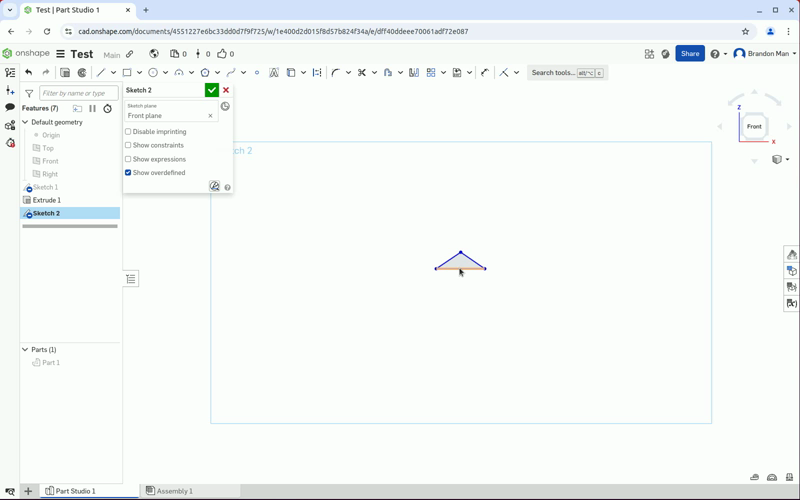
scroll(6)
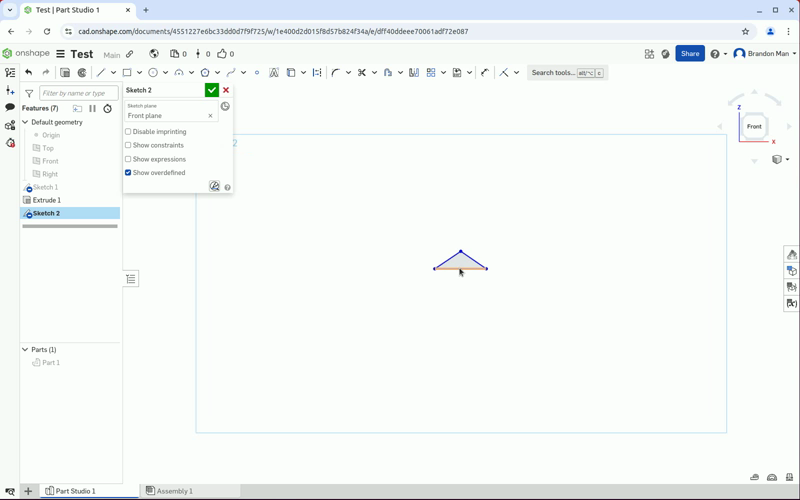
scroll(6)
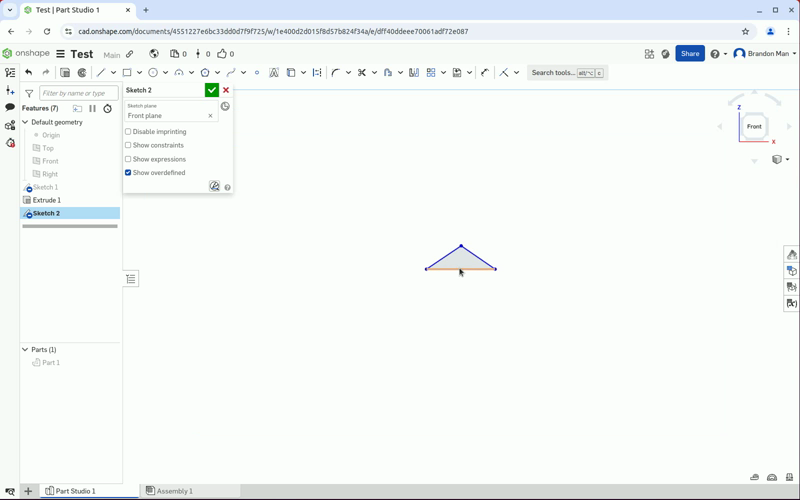
scroll(6)
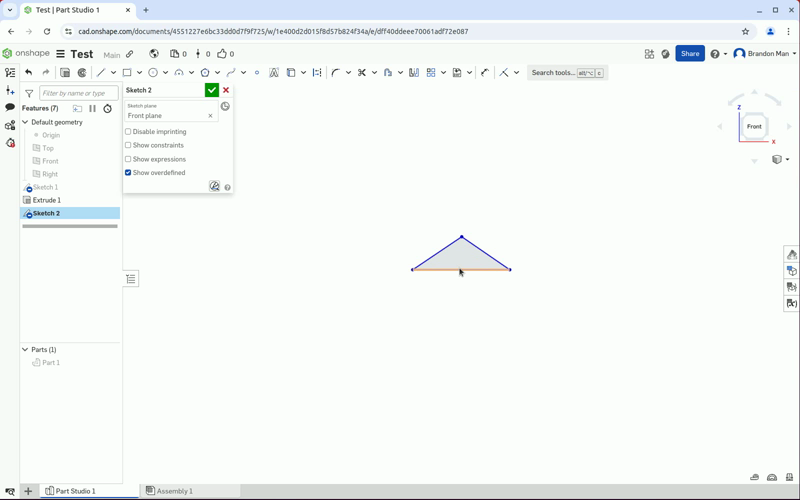
scroll(6)
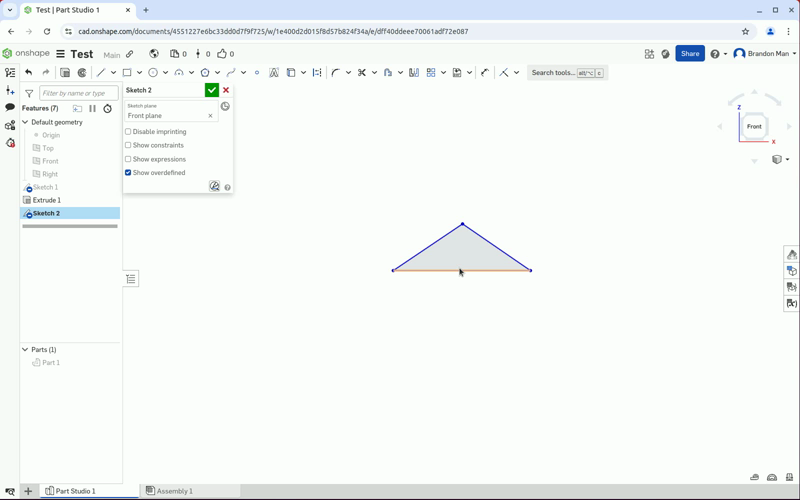
scroll(6)
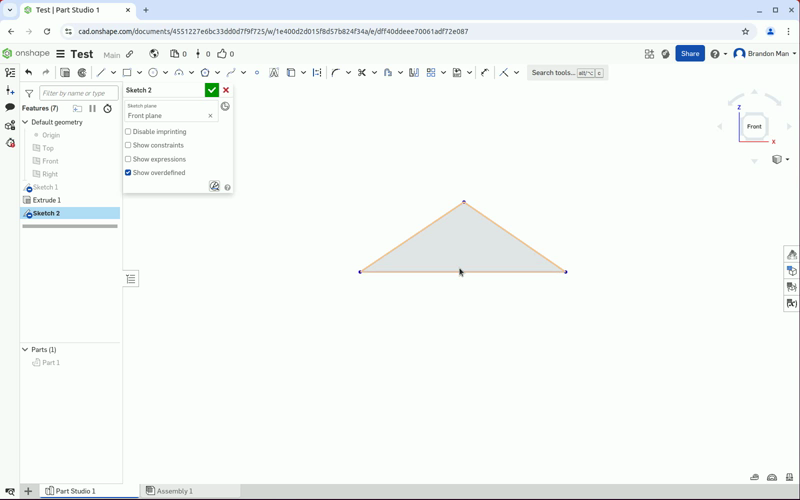
scroll(6)
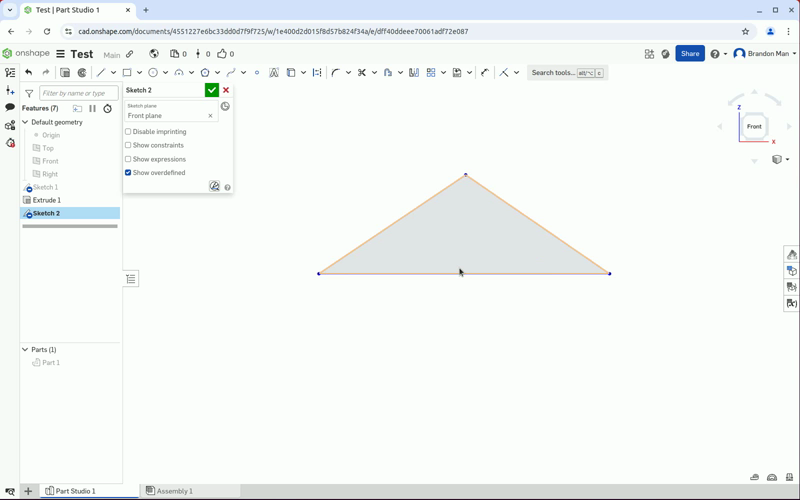
scroll(6)
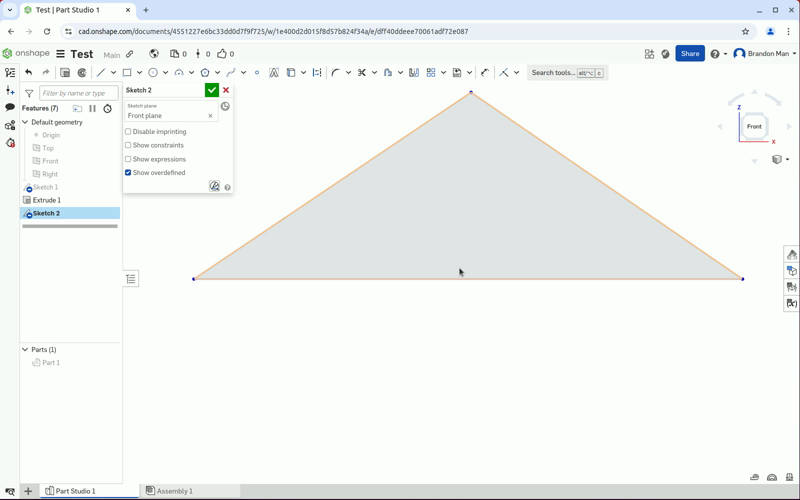
click(459, 267)
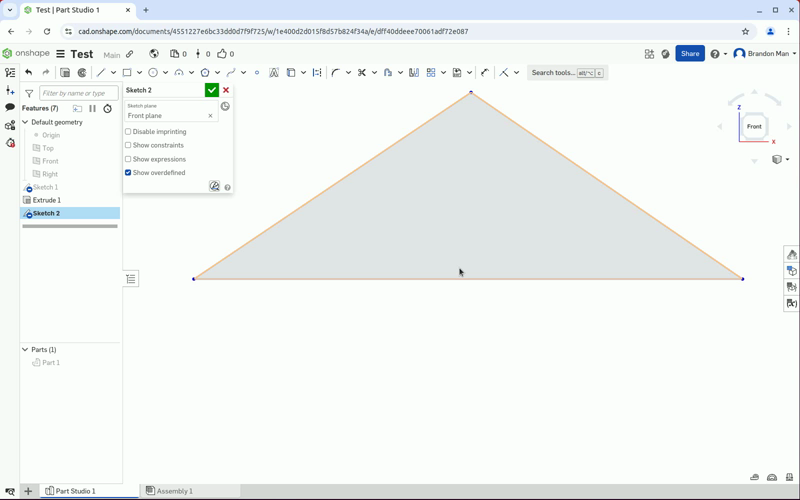
scroll(-6)
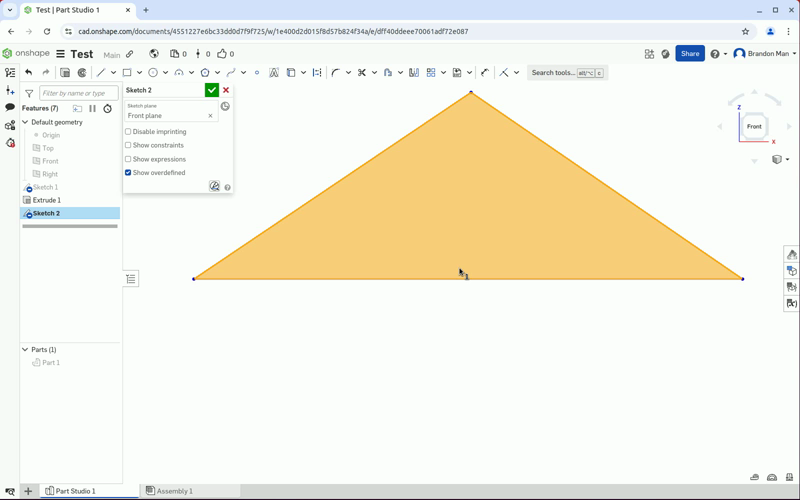
scroll(-6)
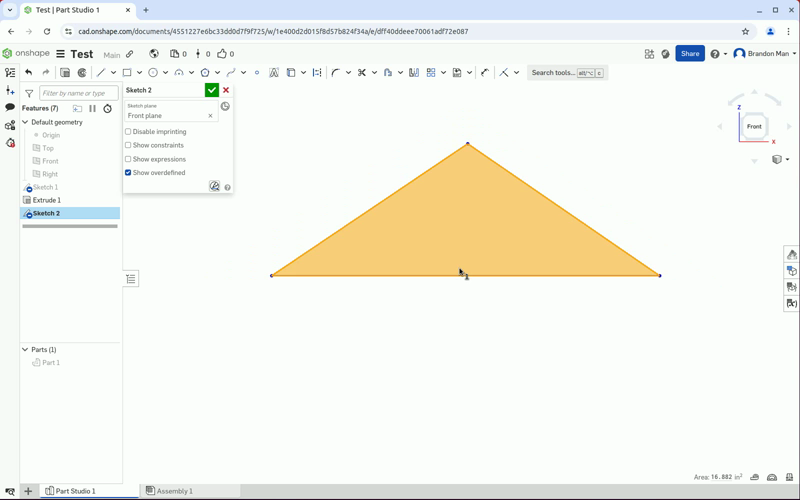
scroll(-6)
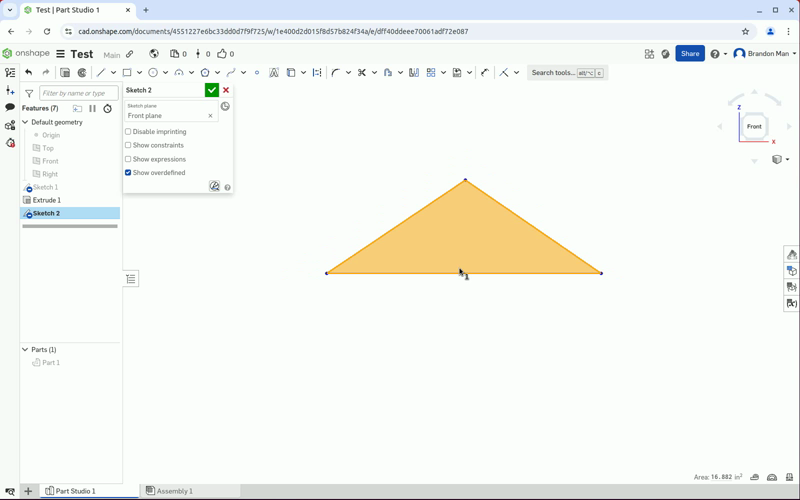
scroll(-6)
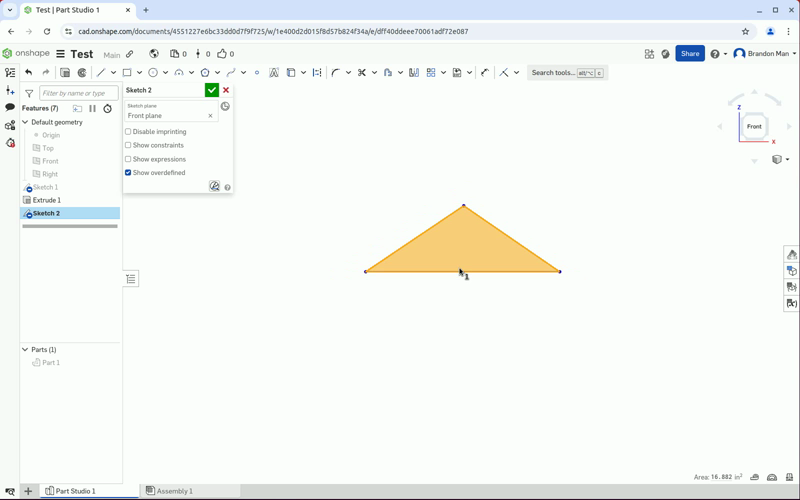
scroll(-6)
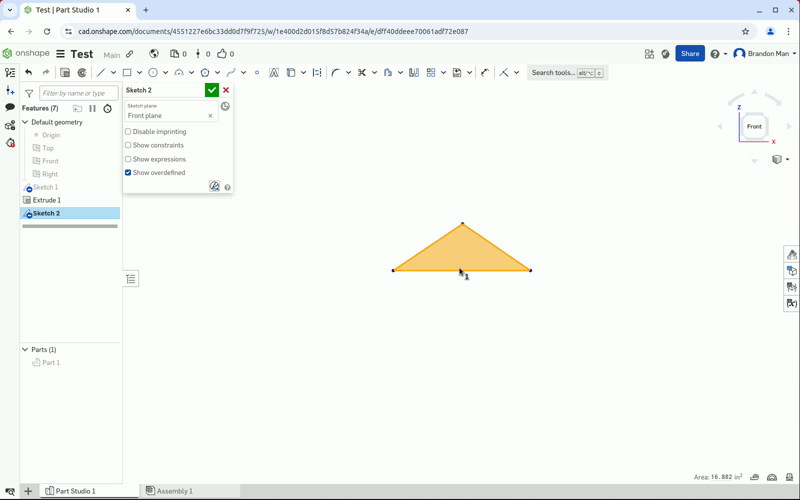
scroll(-6)
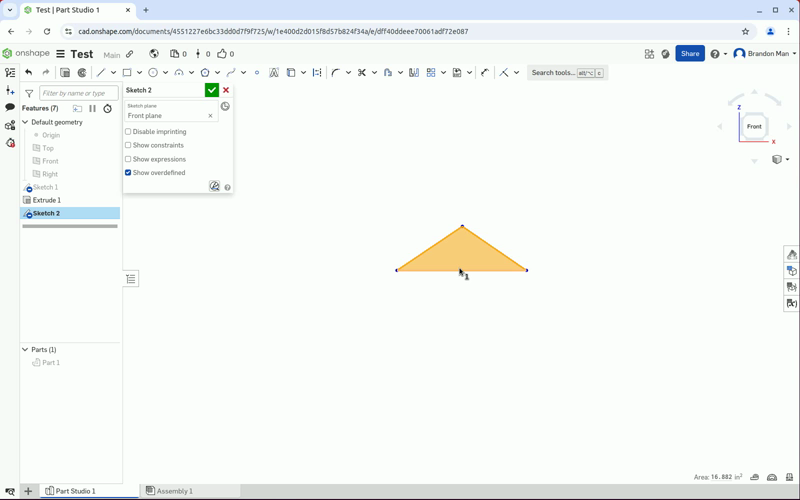
scroll(-6)
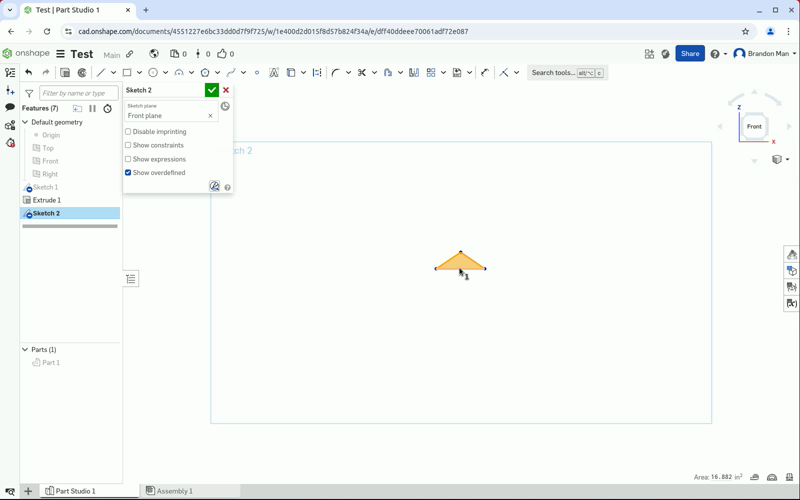
mouse_move(73, 352)
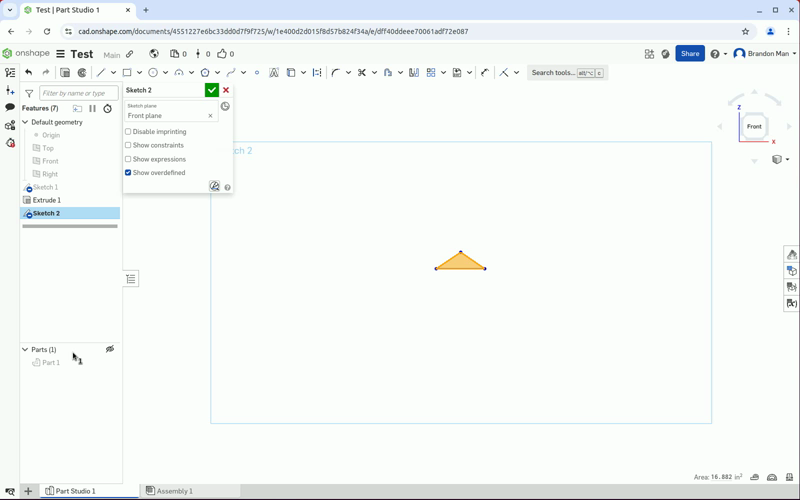
key(shift+y)
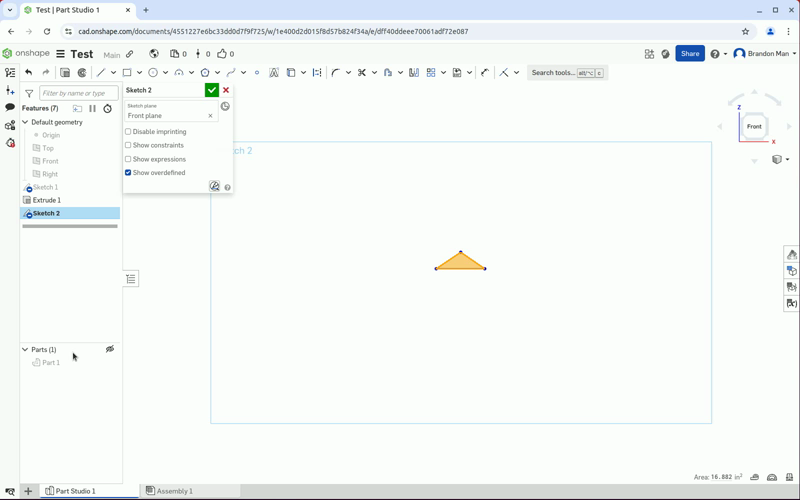
key(shift+e)
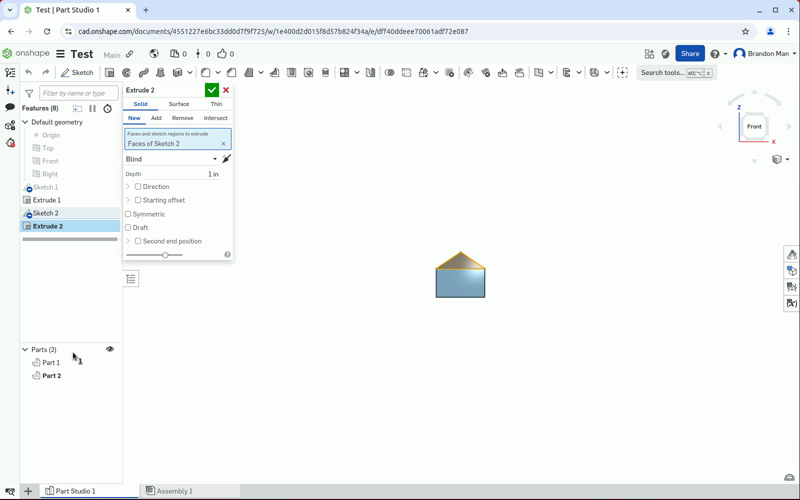
mouse_move(143, 106)
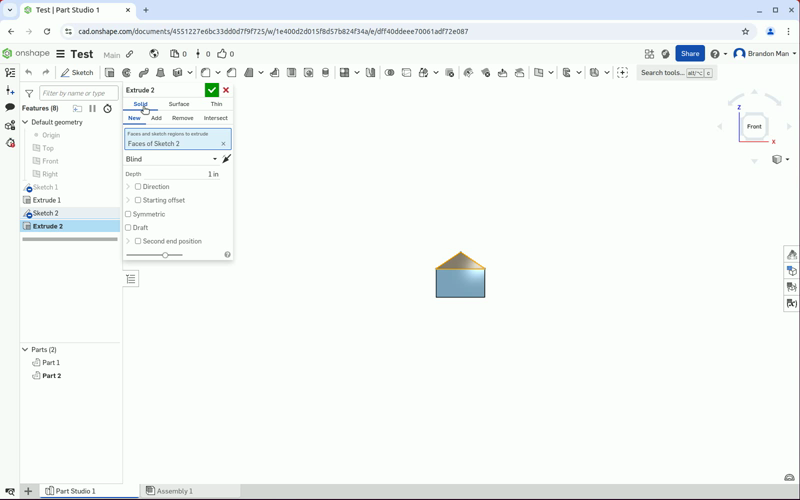
click(143, 106)
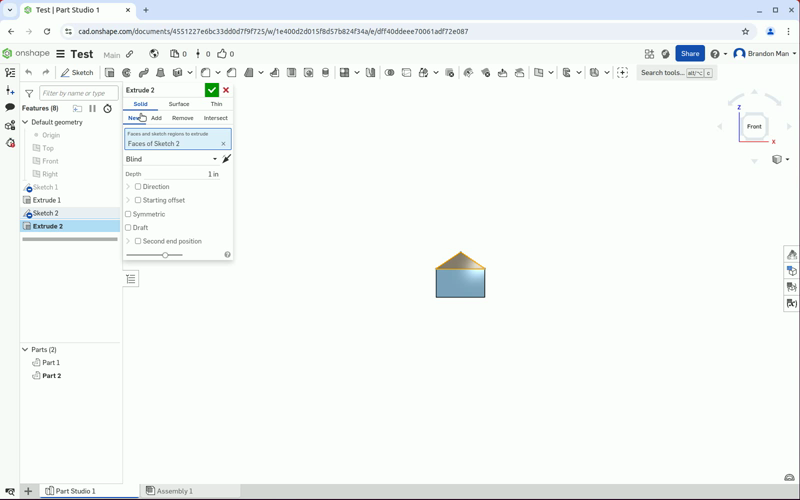
mouse_move(137, 120)
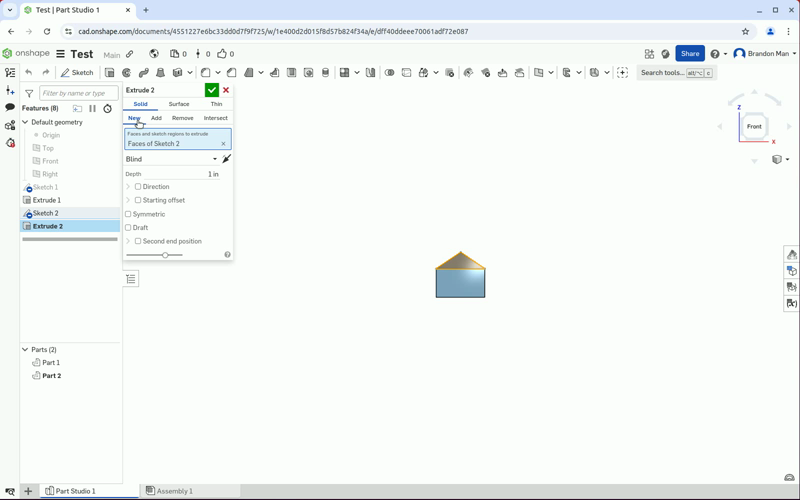
click(137, 120)
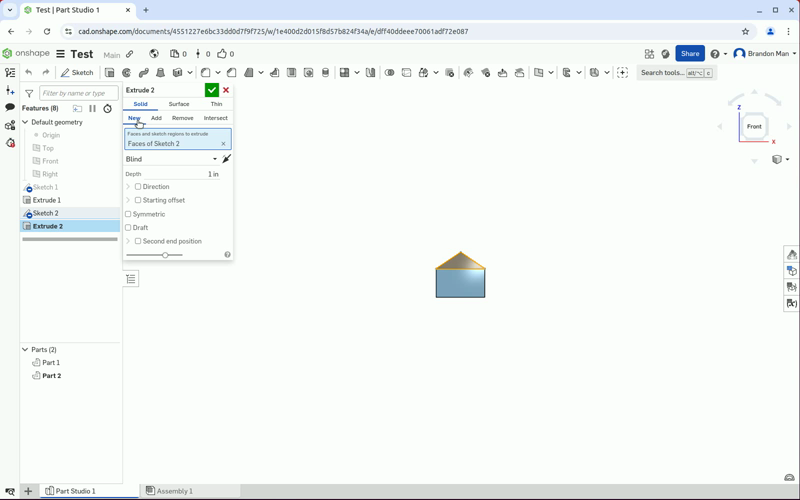
key(tab, 4)
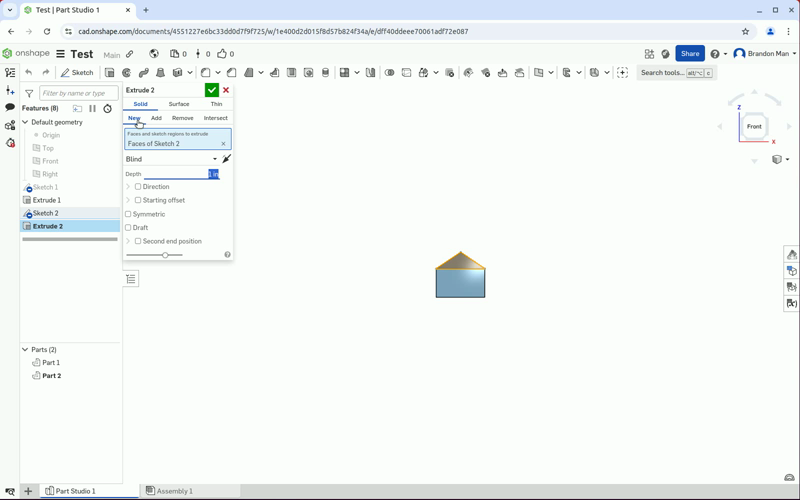
text(-12.276)
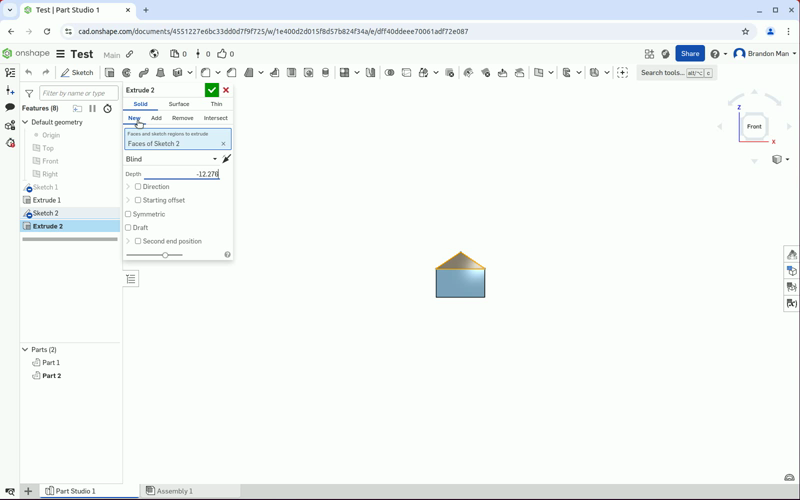
key(enter)
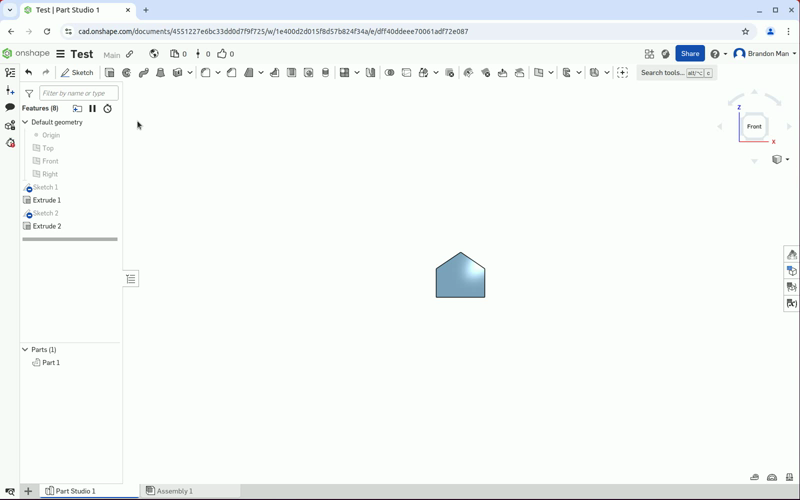
key(shift+h)
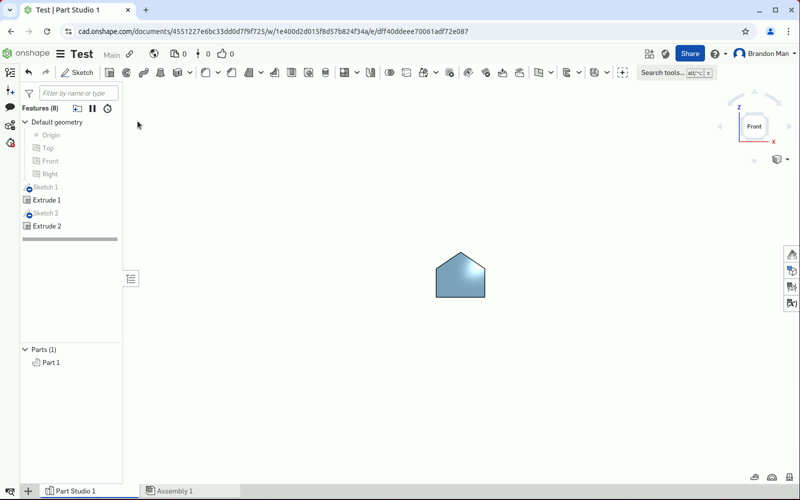
key(shift+h)
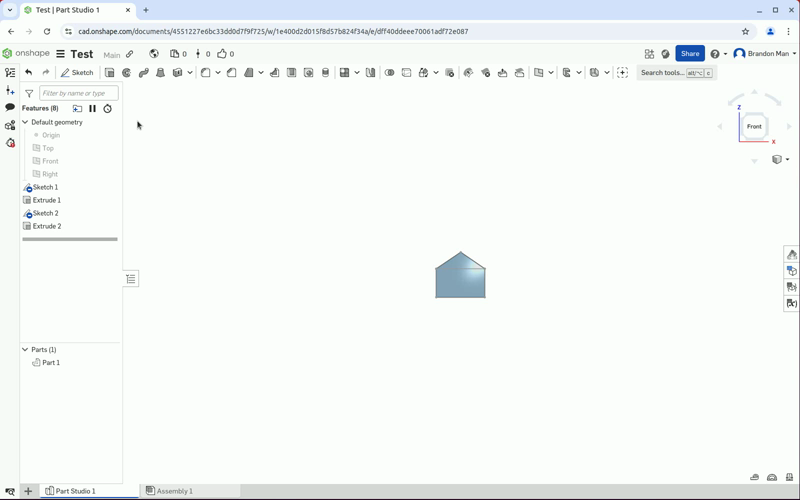
key(shift+7)
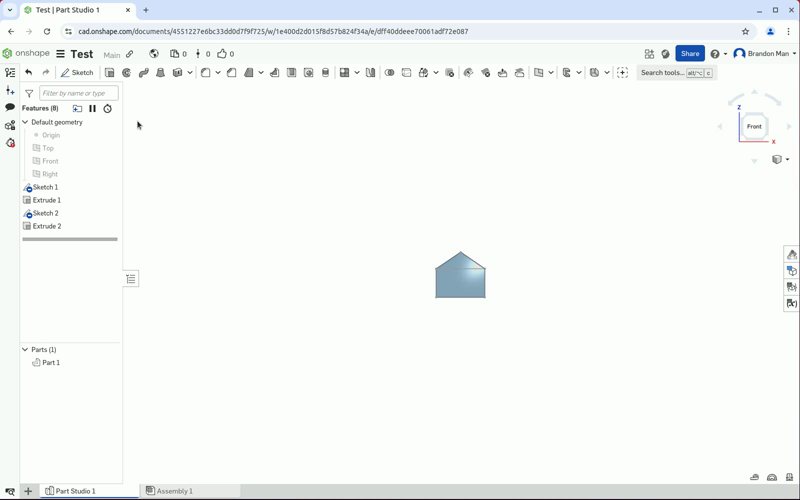
key(left, 2)
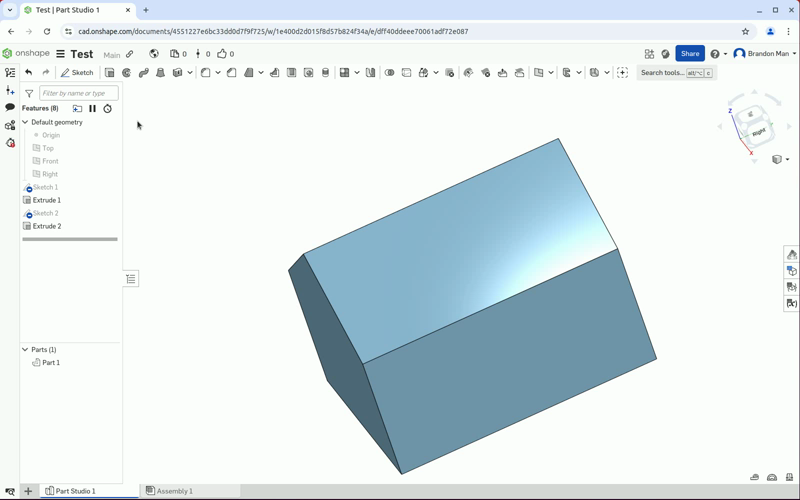
key(down, 2)
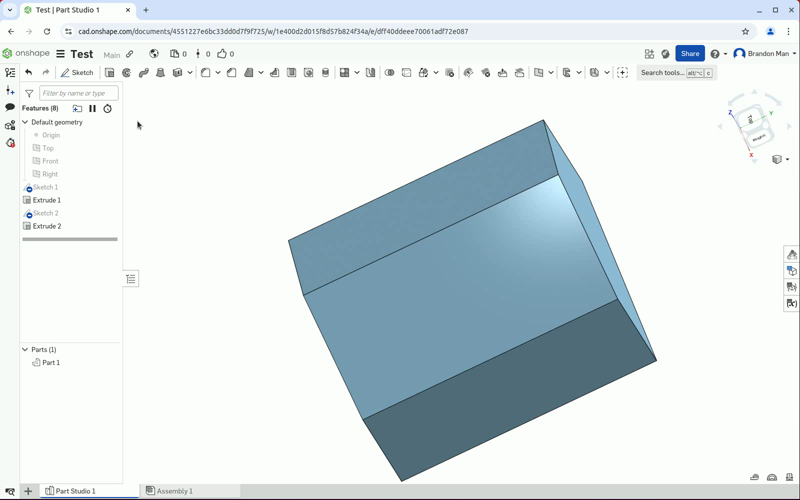
key(up, 2)
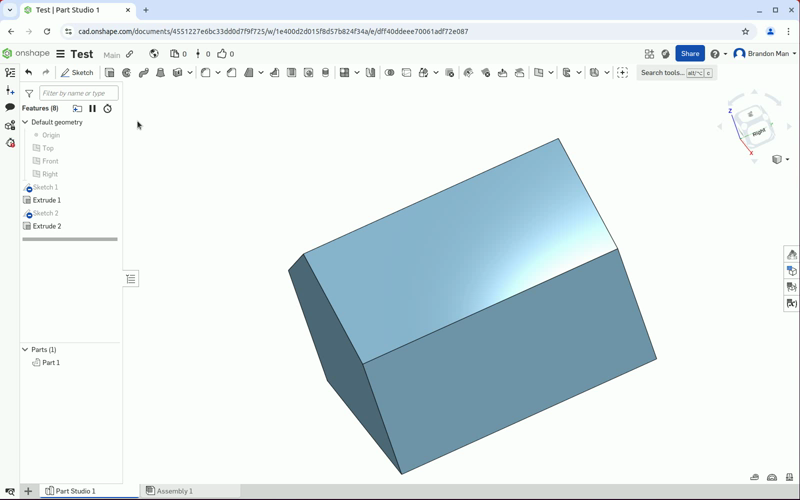
key(right, 2)
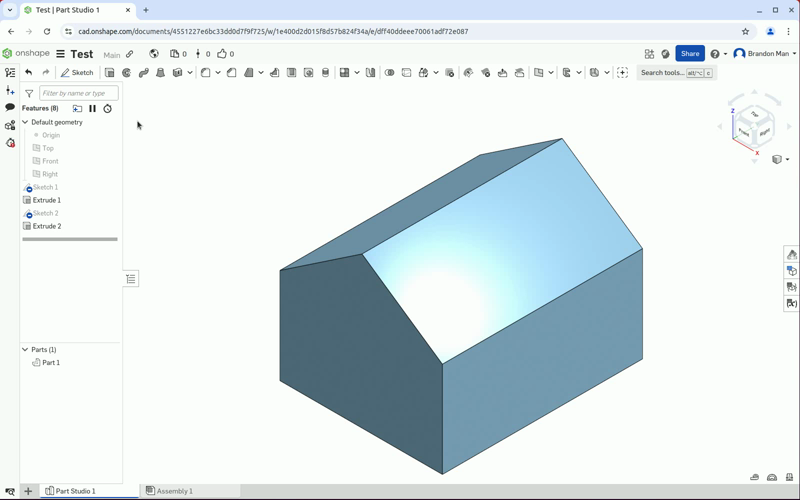
mouse_move(73, 189)
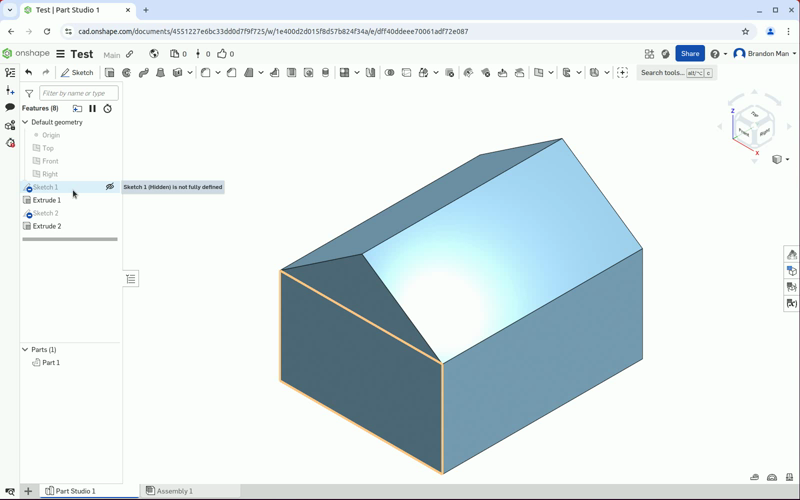
click(73, 189)